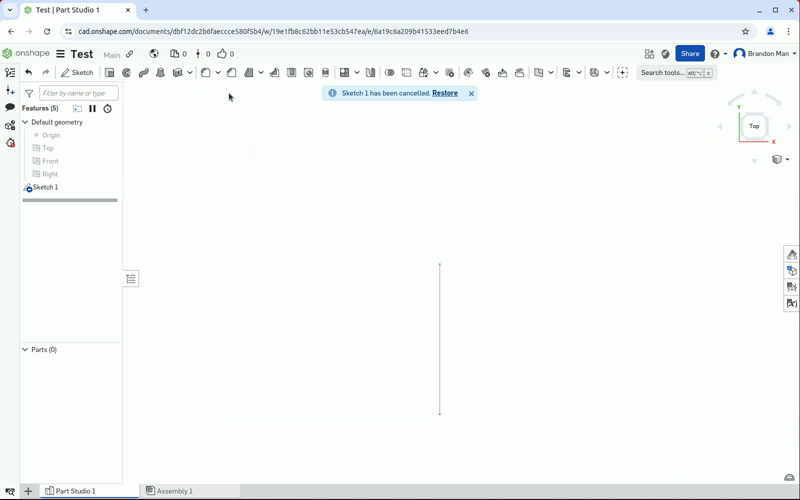
key(shift+h)
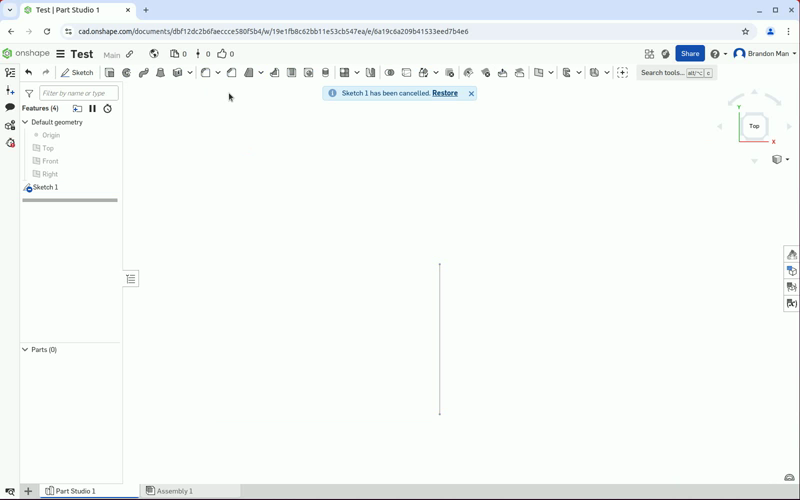
key(shift+s)
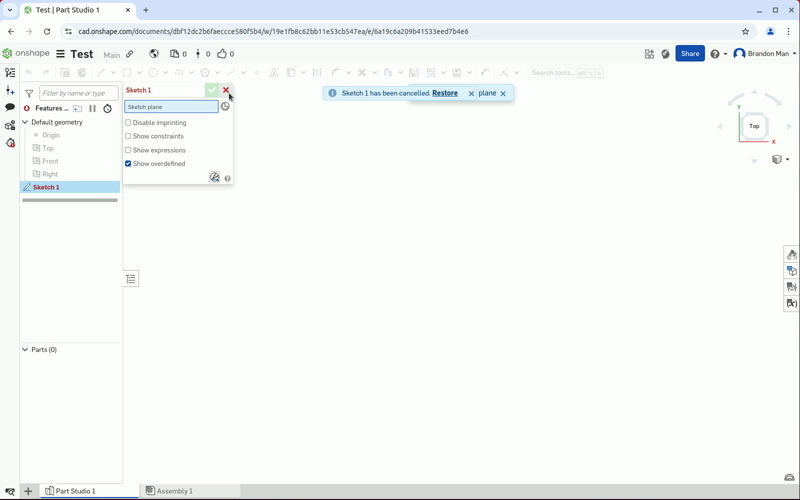
mouse_move(73, 150)
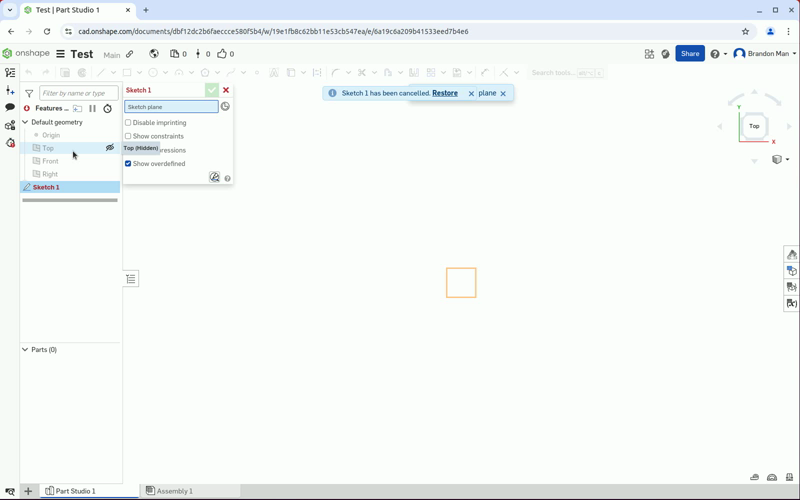
click(73, 150)
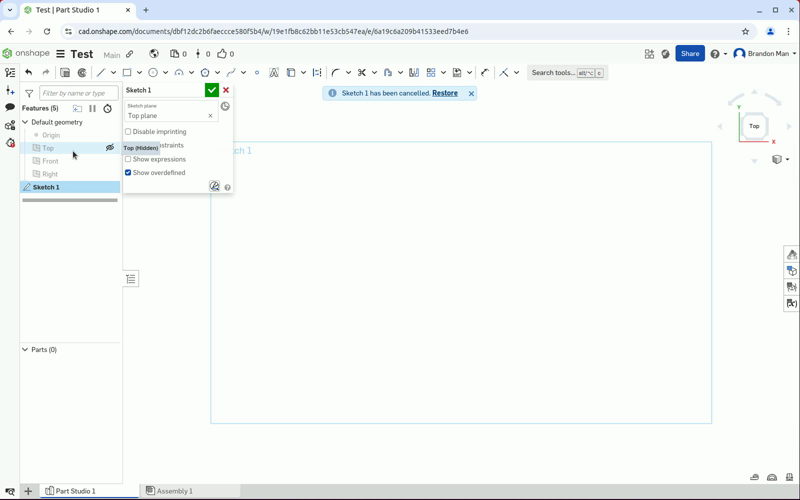
mouse_move(73, 352)
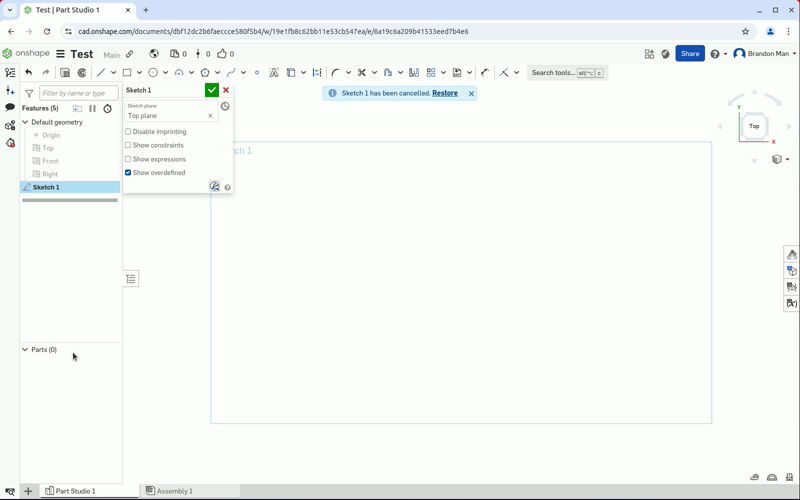
key(y)
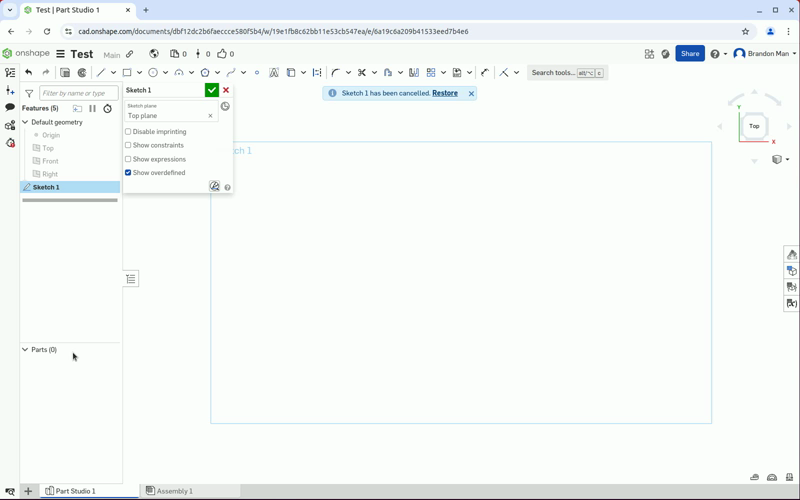
key(a)
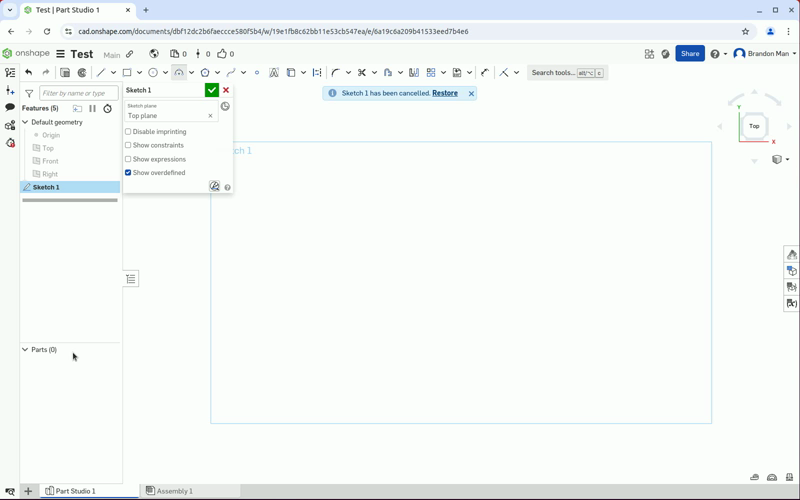
key_down(shift)
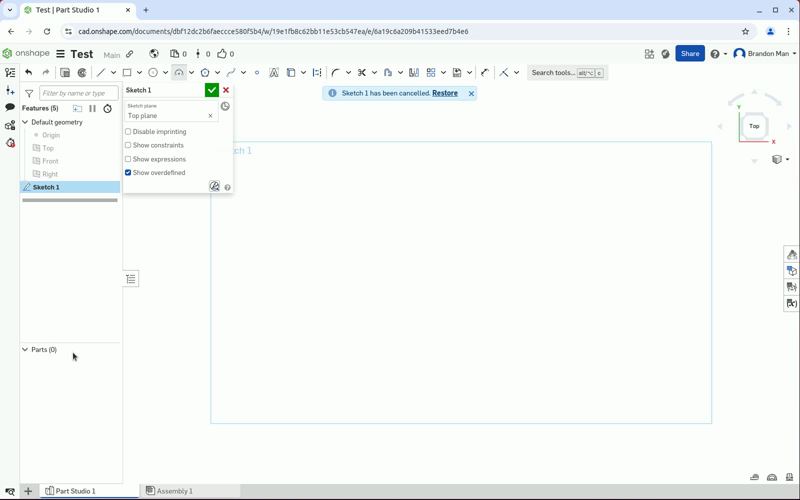
mouse_move(366, 380)
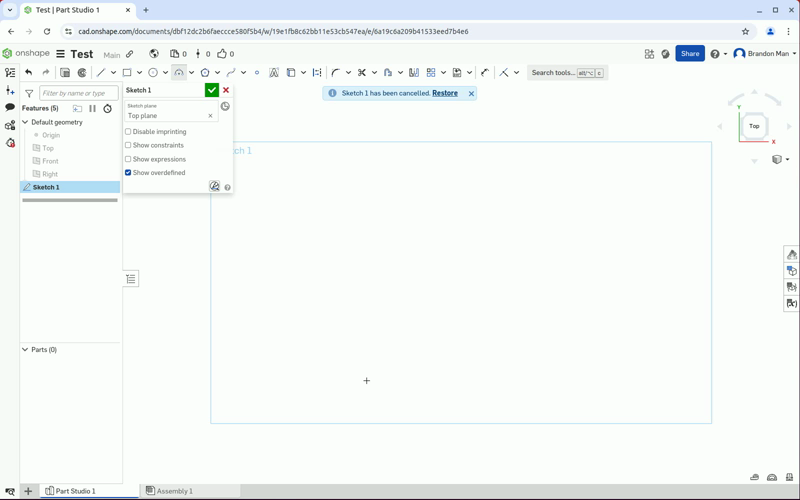
click(366, 380)
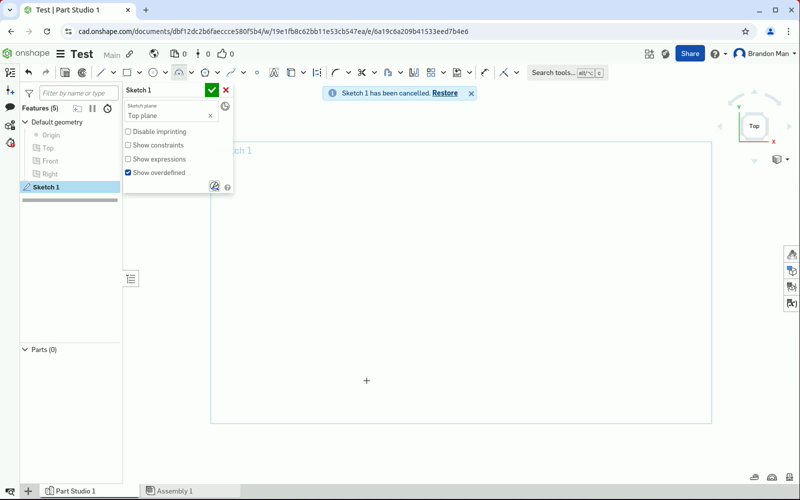
key_up(shift)
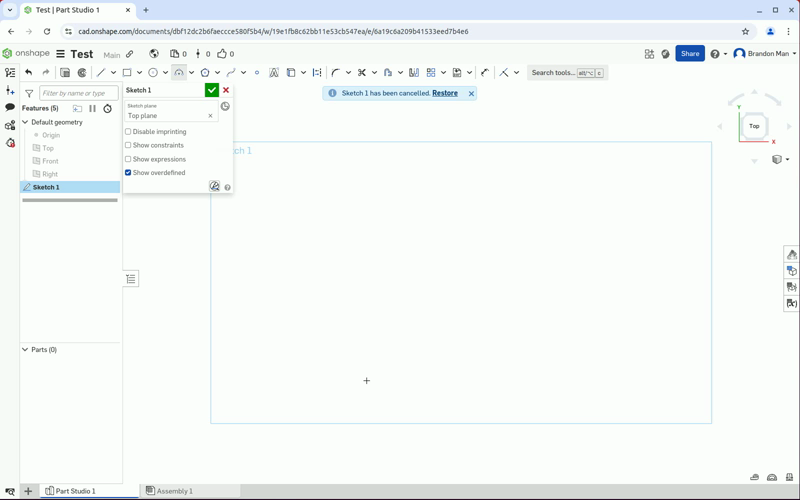
key_down(shift)
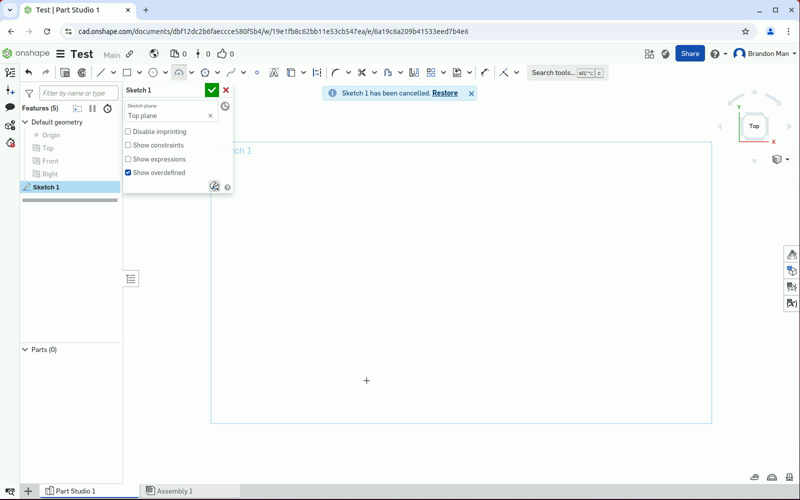
mouse_move(382, 395)
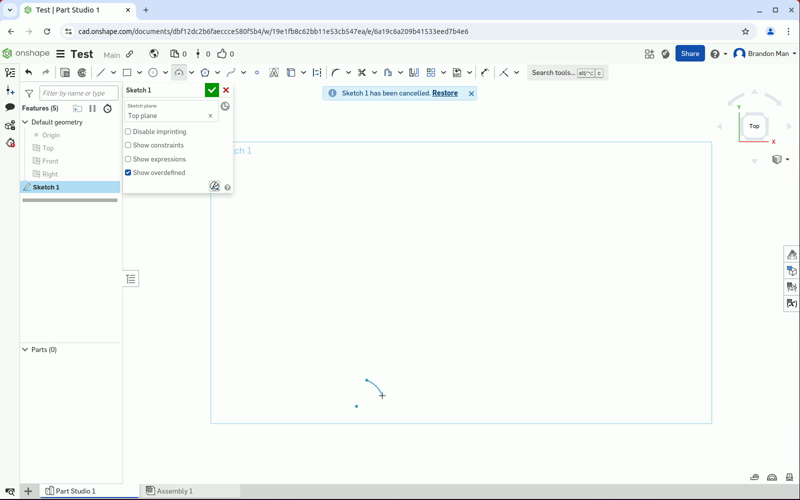
click(382, 395)
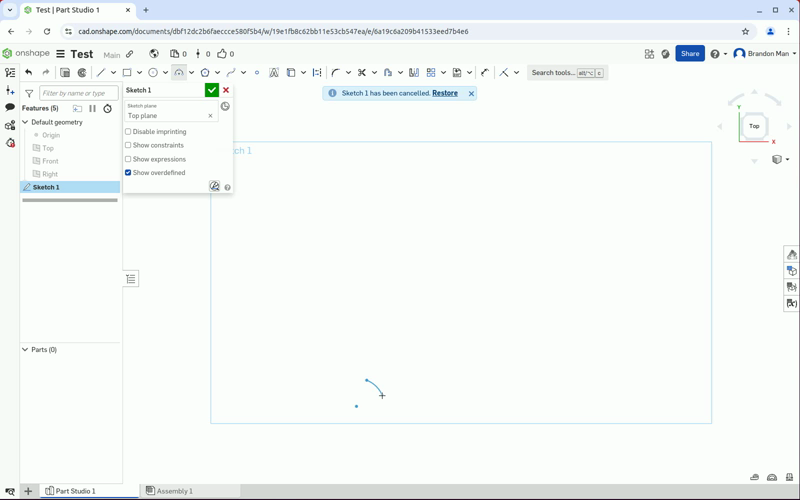
mouse_move(371, 390)
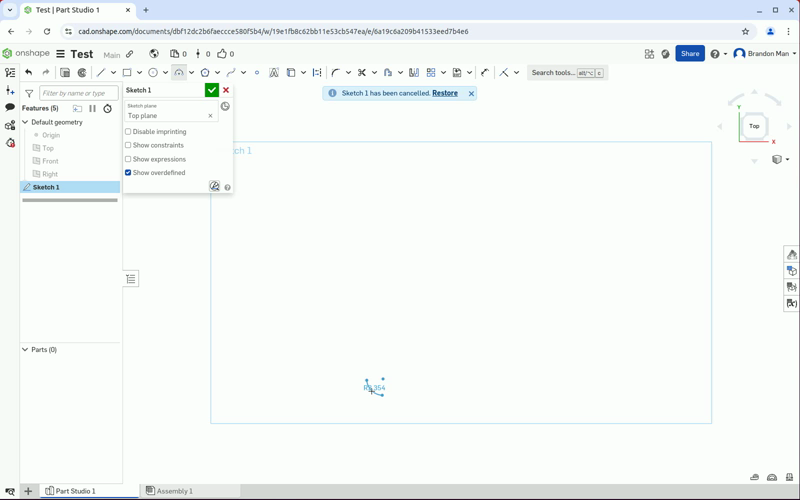
click(371, 390)
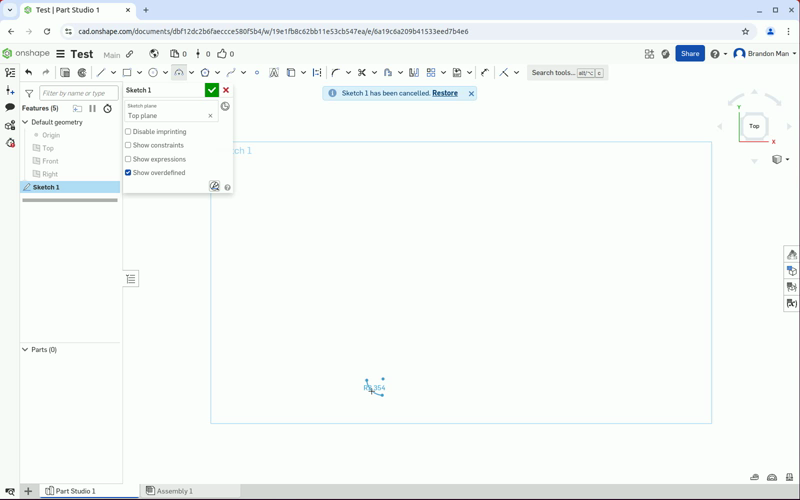
key_up(shift)
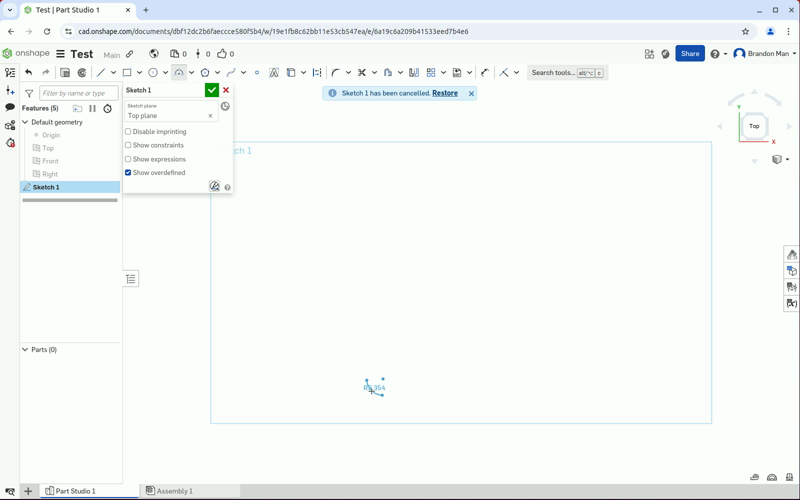
key(esc)
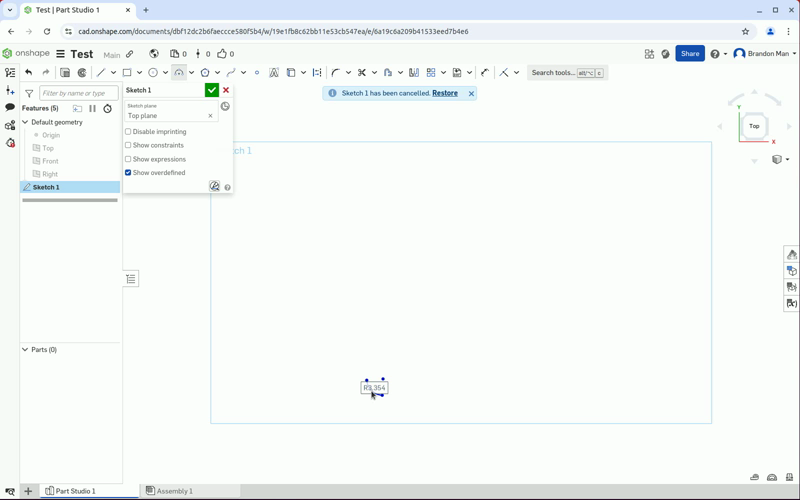
key(l)
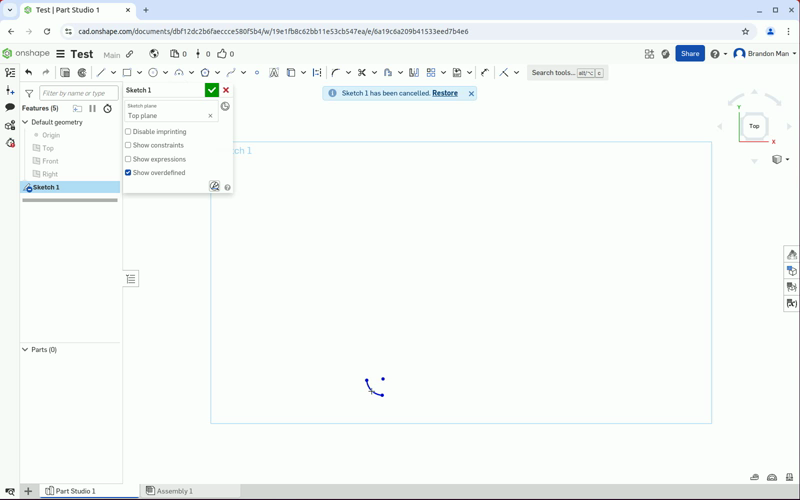
mouse_move(382, 395)
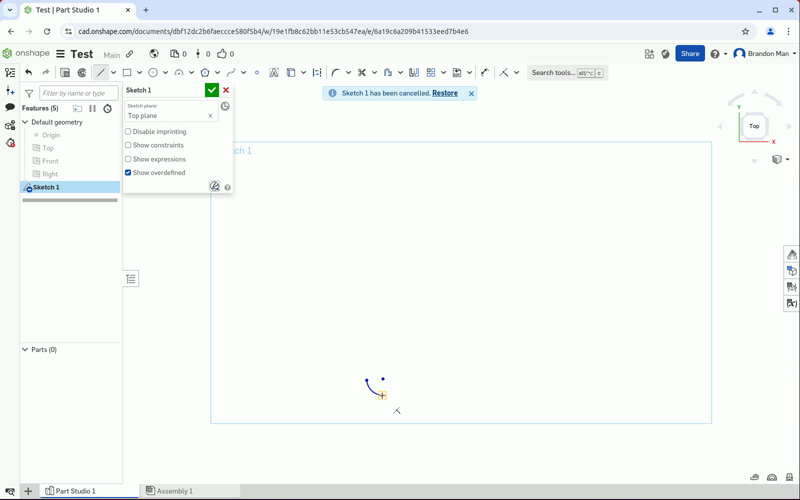
click(382, 395)
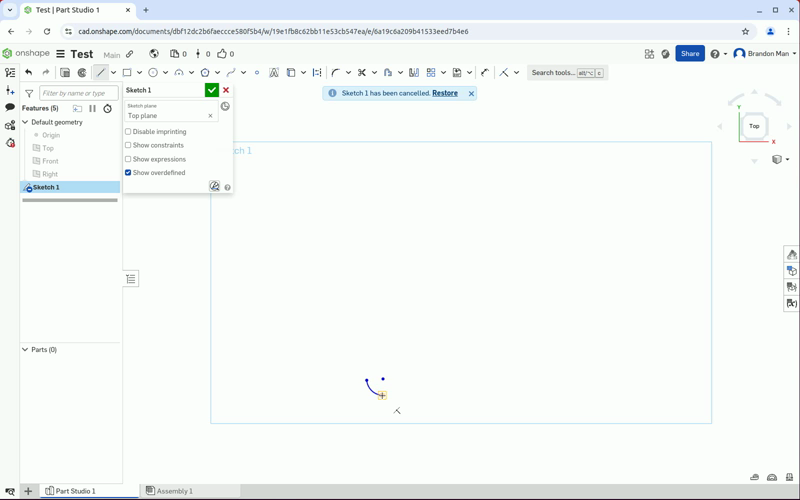
key_down(shift)
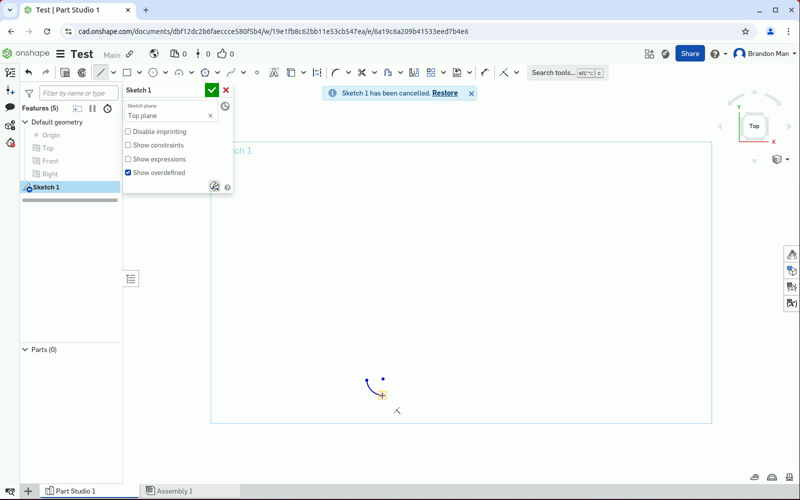
mouse_move(538, 395)
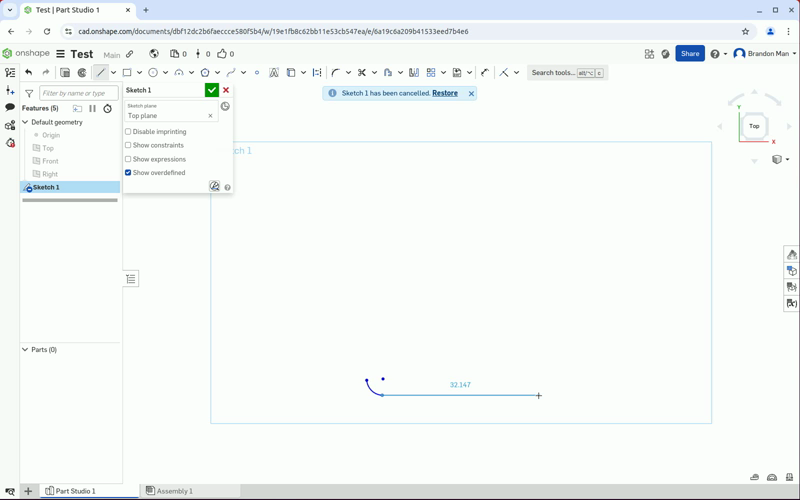
click(538, 395)
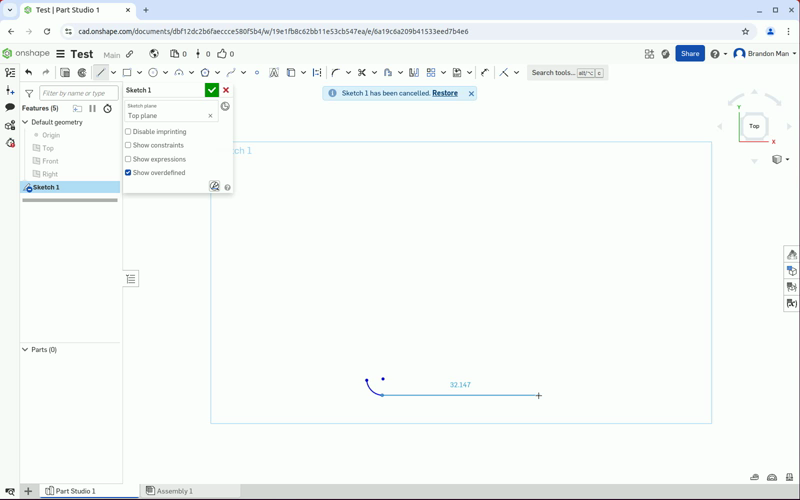
key_up(shift)
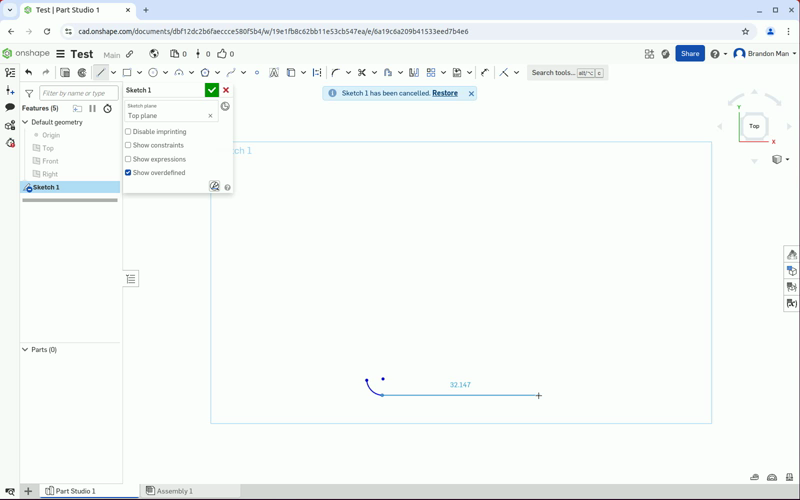
key(esc)
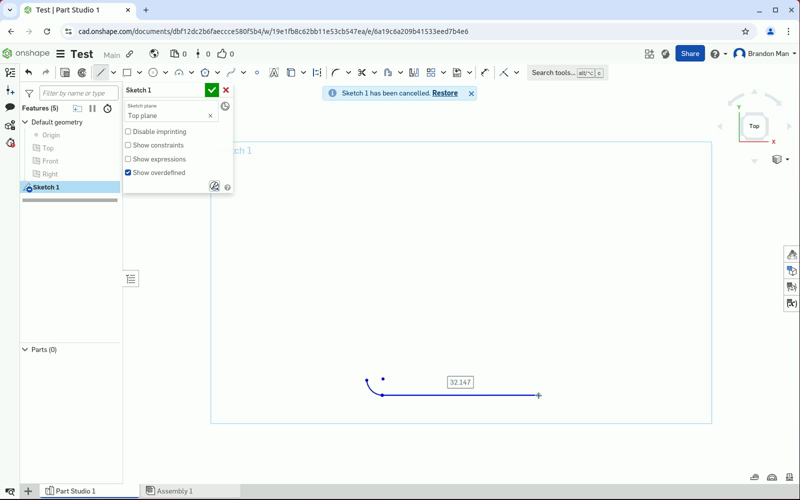
key(a)
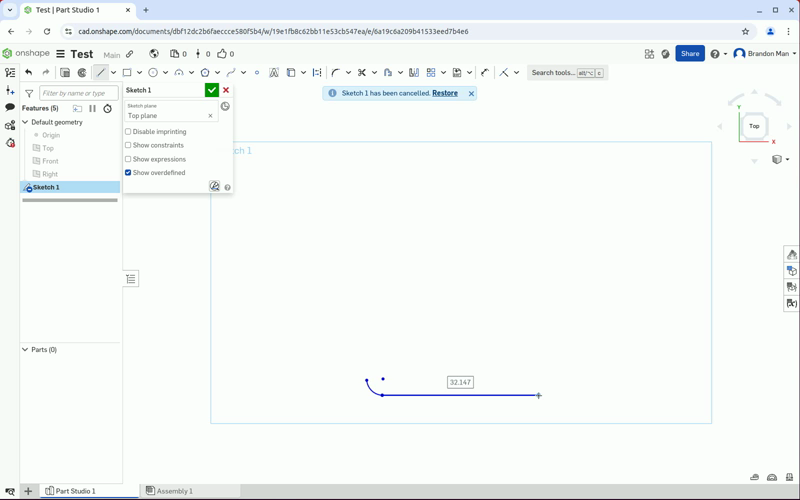
mouse_move(538, 395)
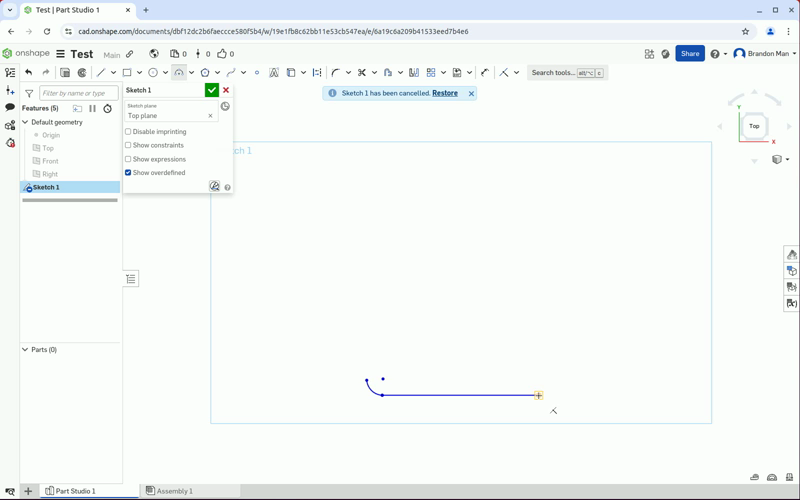
click(538, 395)
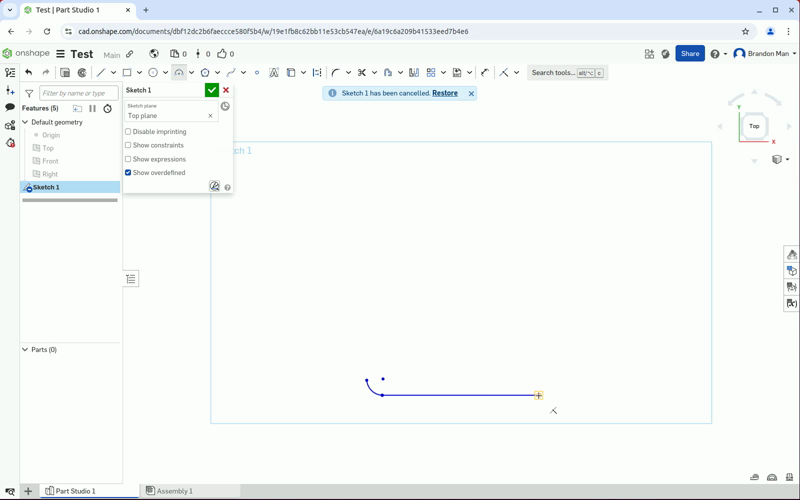
key_down(shift)
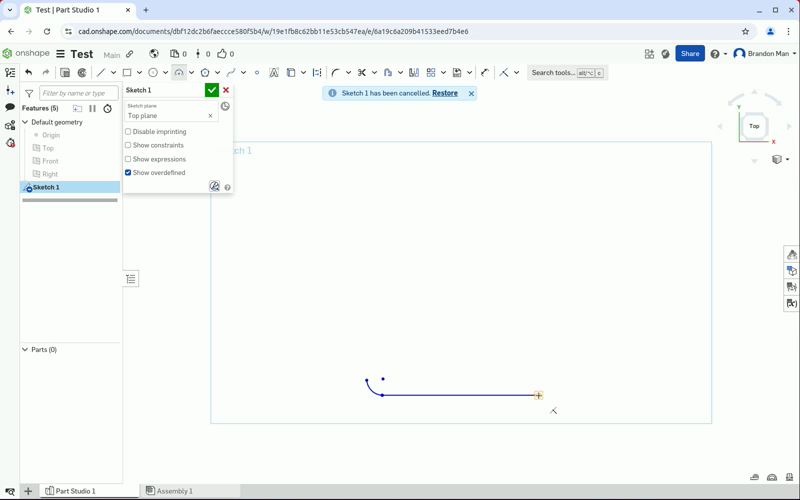
mouse_move(553, 380)
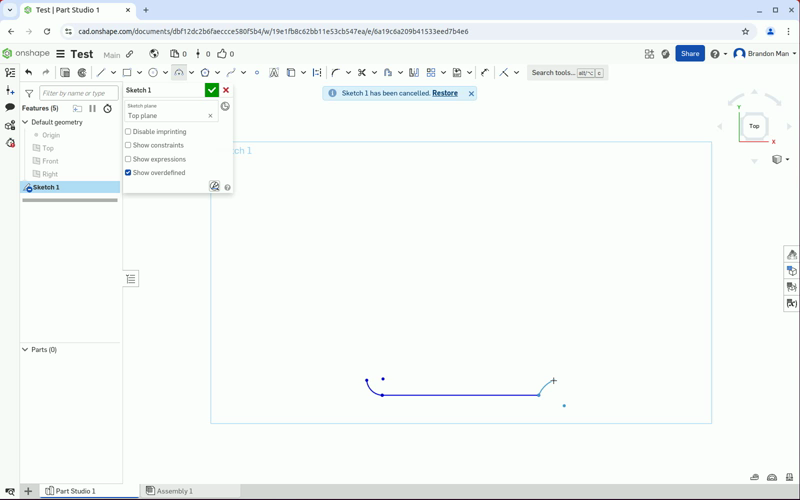
click(553, 380)
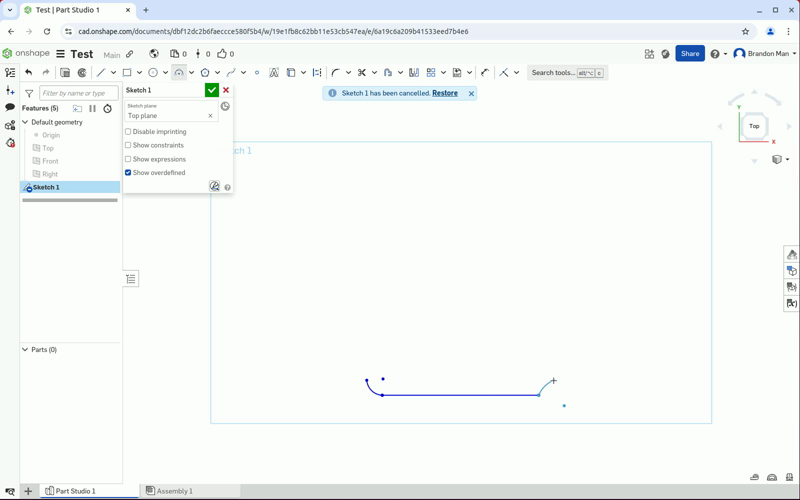
mouse_move(549, 390)
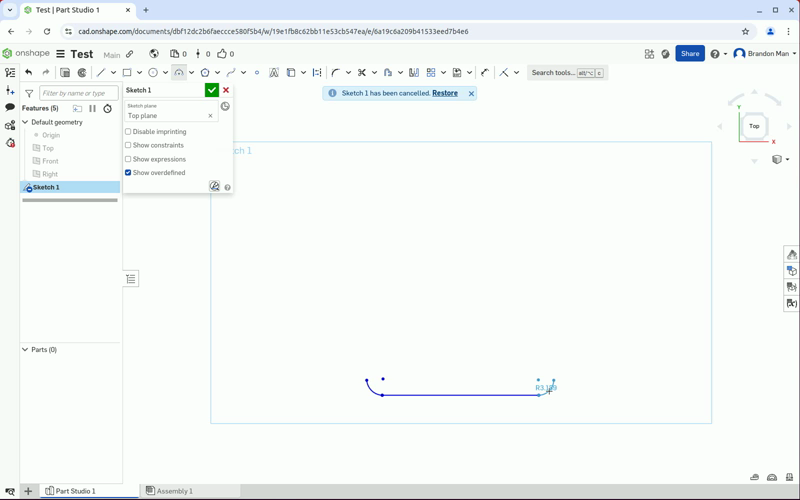
click(549, 390)
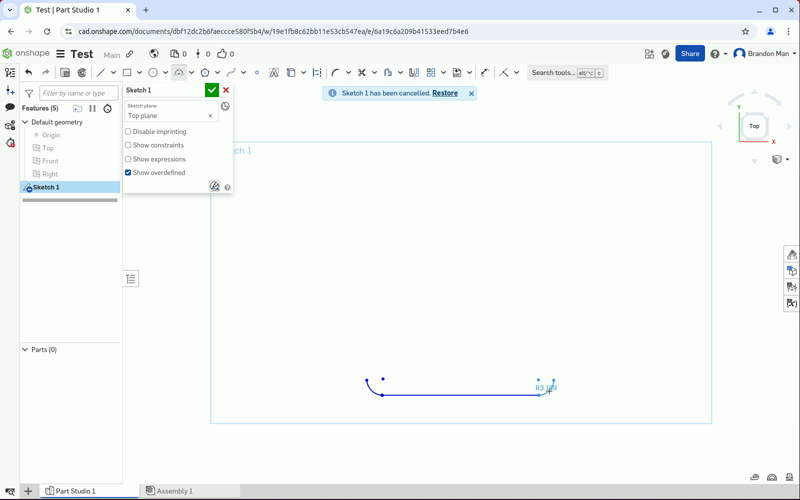
key_up(shift)
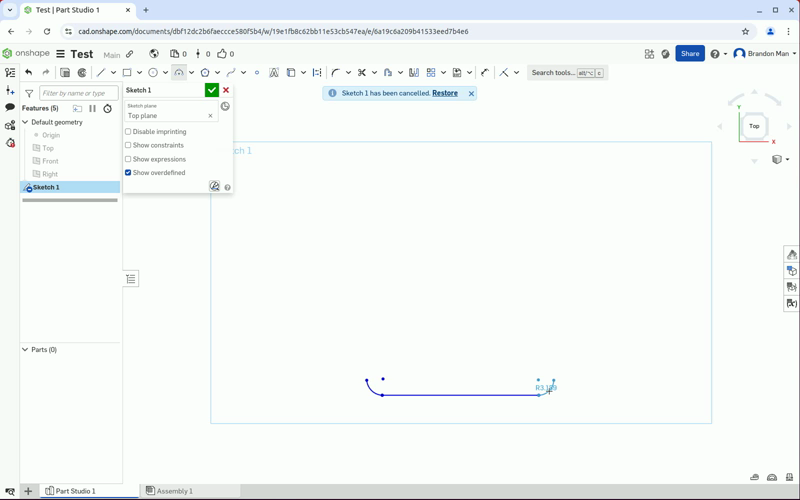
key(esc)
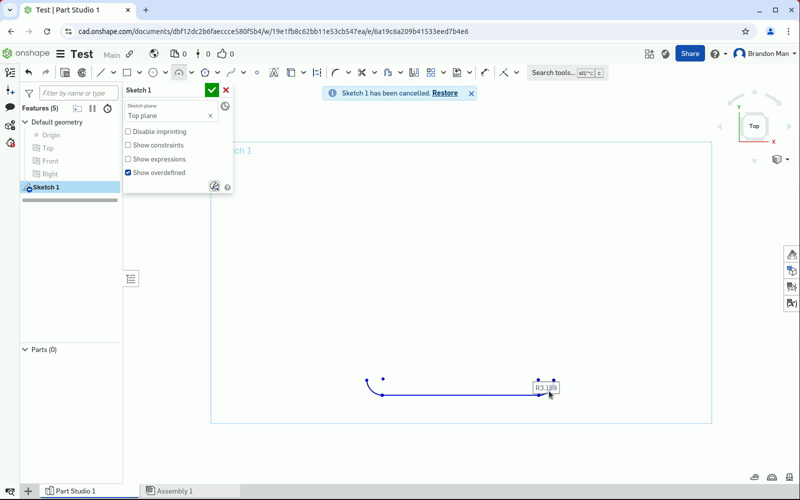
key(l)
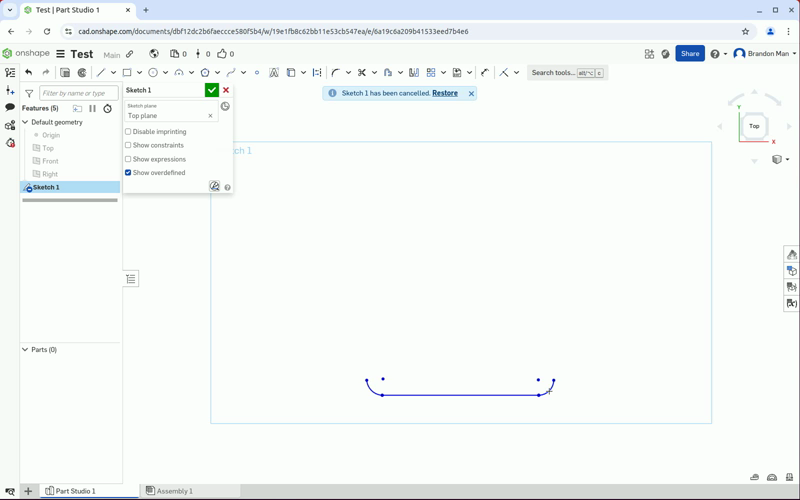
mouse_move(553, 380)
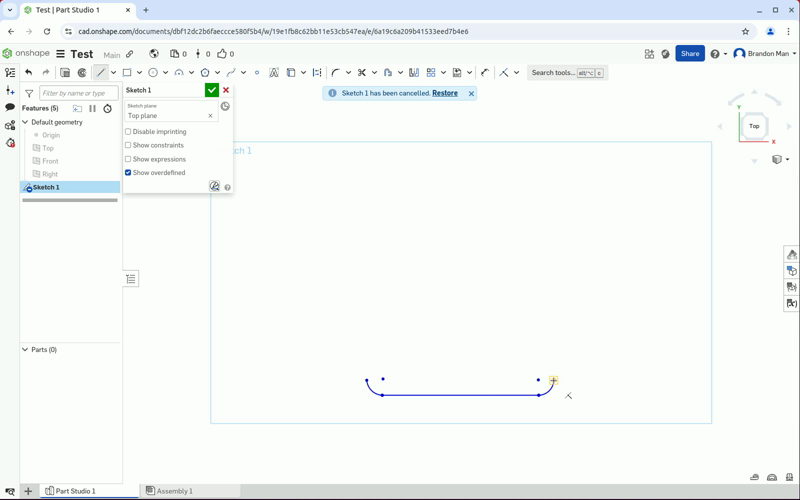
click(553, 380)
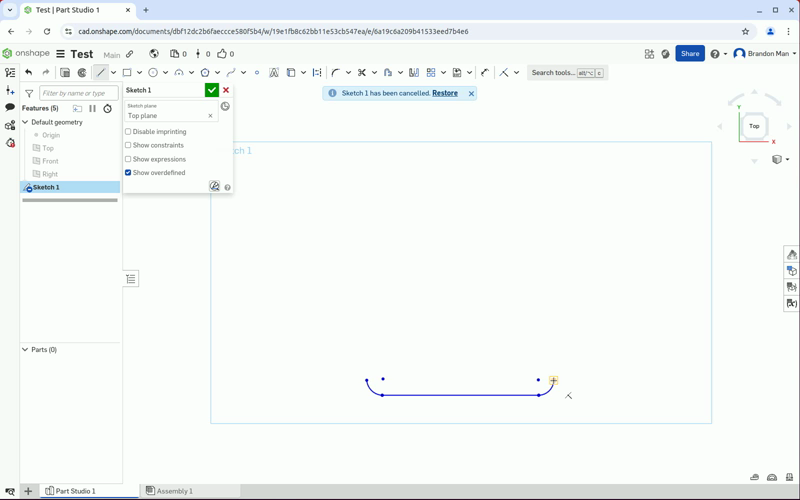
key_down(shift)
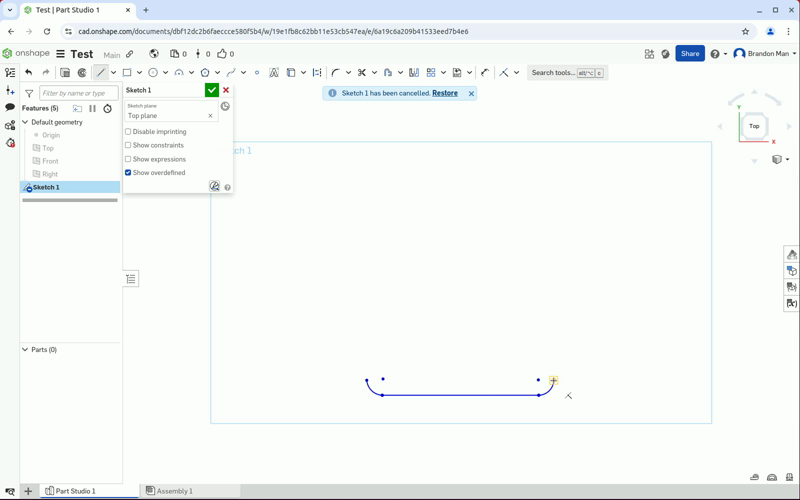
mouse_move(553, 186)
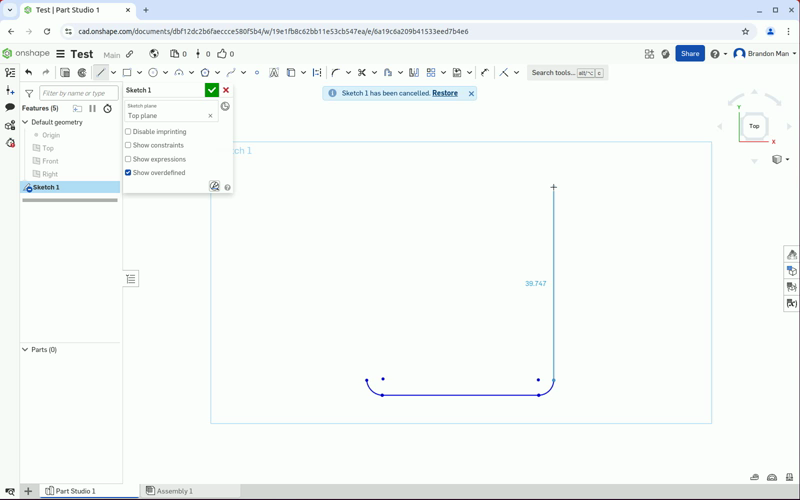
click(553, 186)
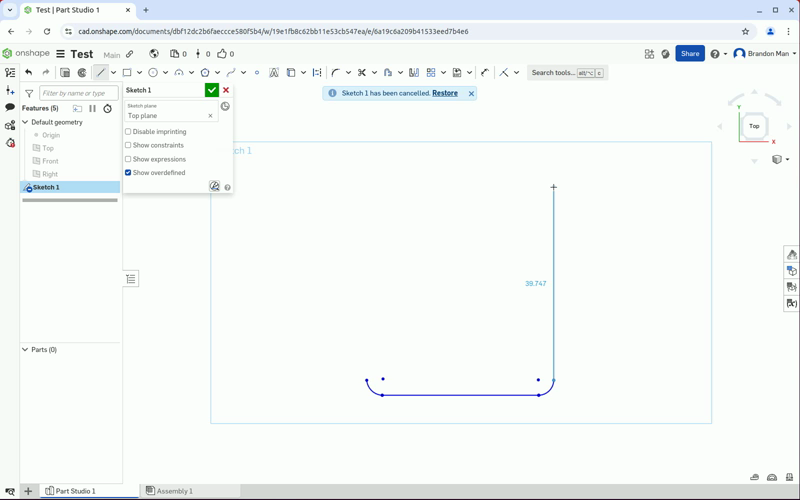
key_up(shift)
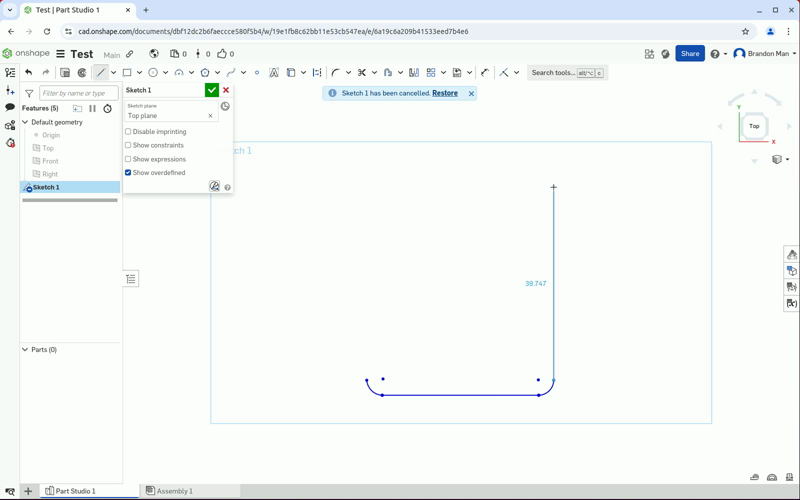
key(esc)
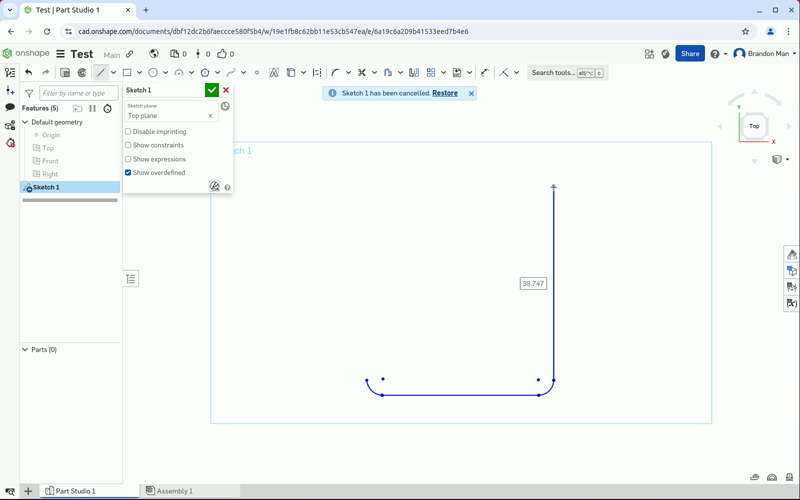
key(a)
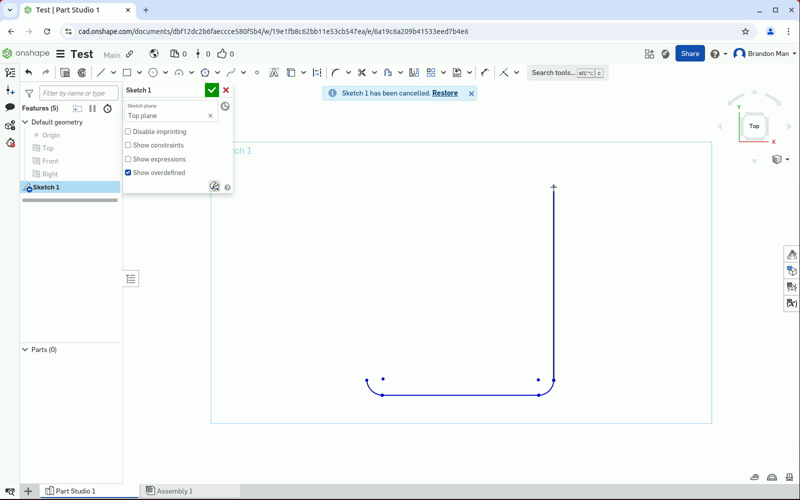
mouse_move(553, 186)
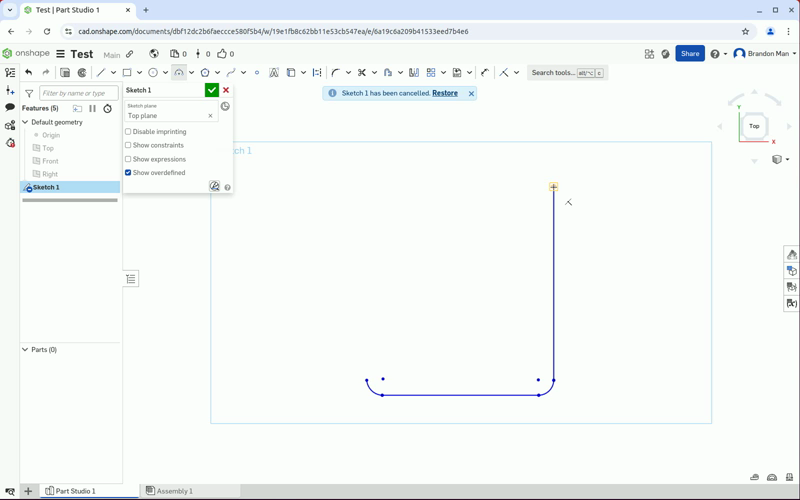
click(553, 186)
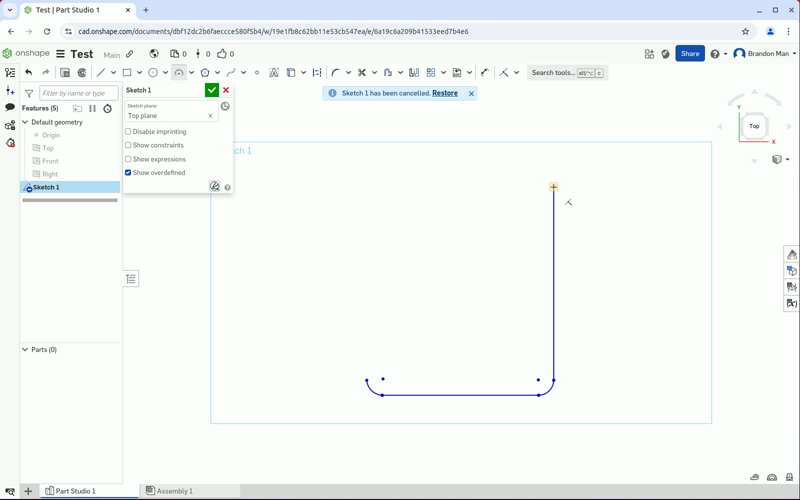
key_down(shift)
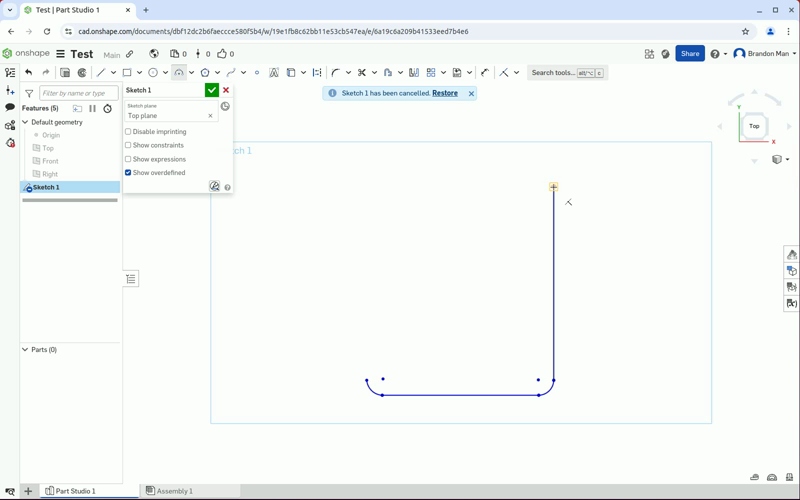
mouse_move(538, 171)
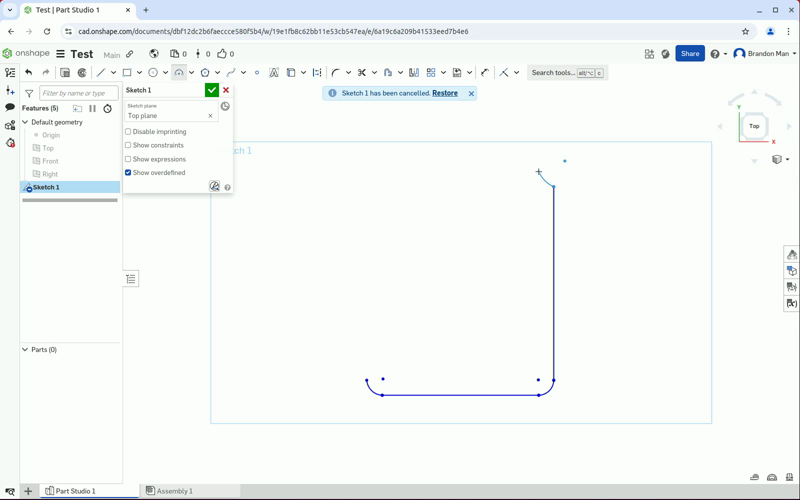
click(538, 171)
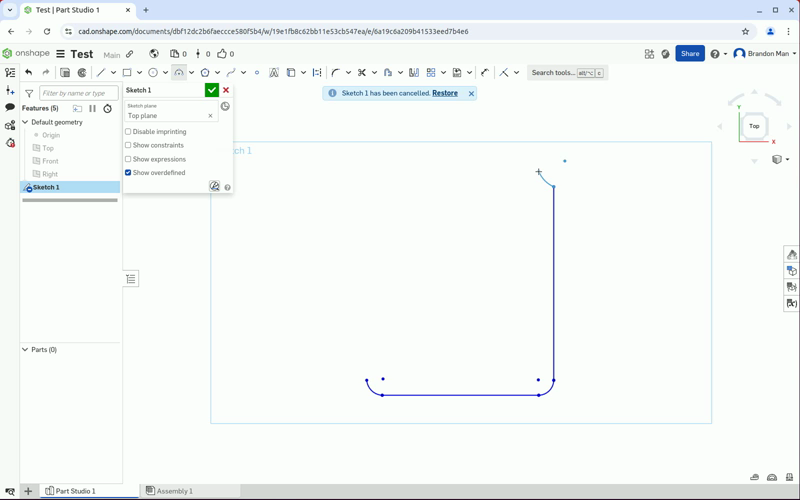
mouse_move(549, 175)
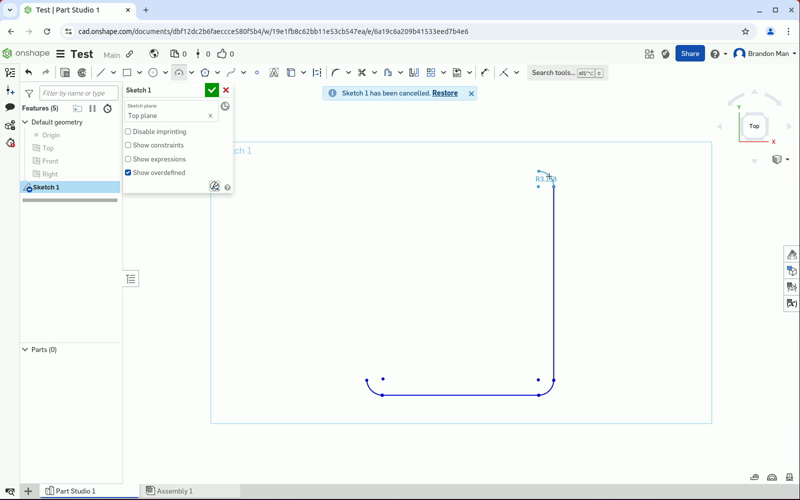
click(549, 175)
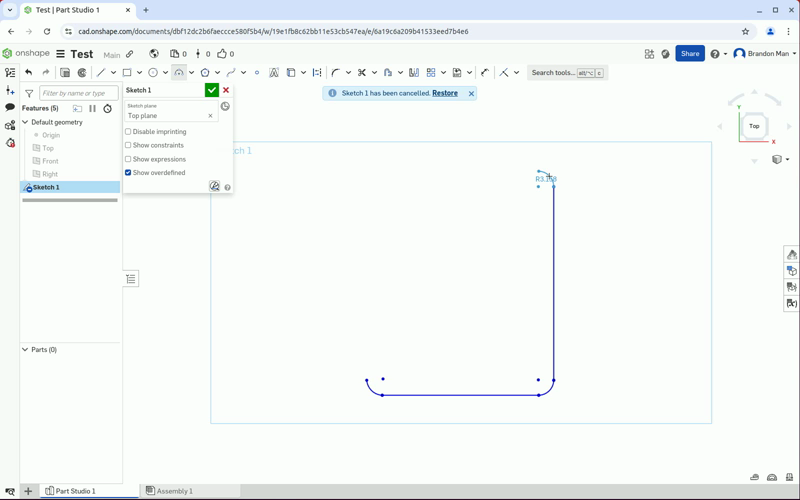
key_up(shift)
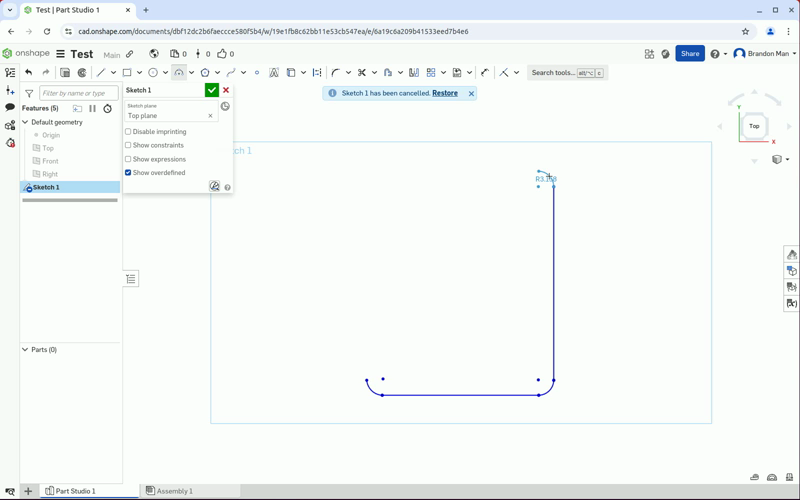
key(esc)
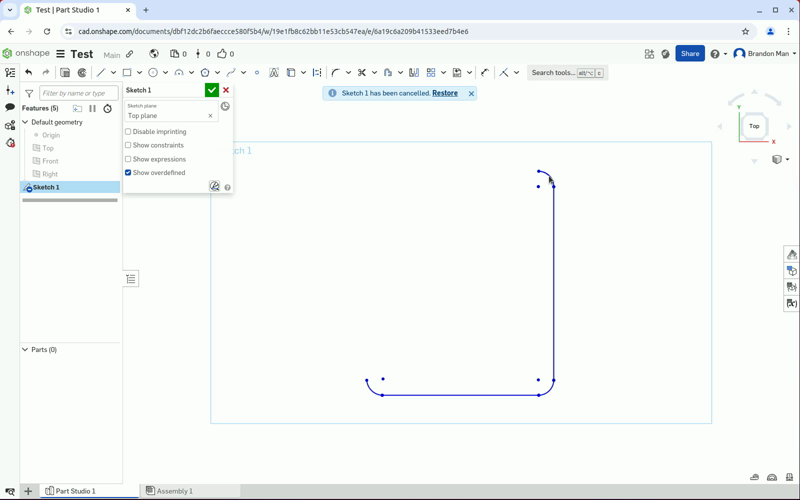
key(l)
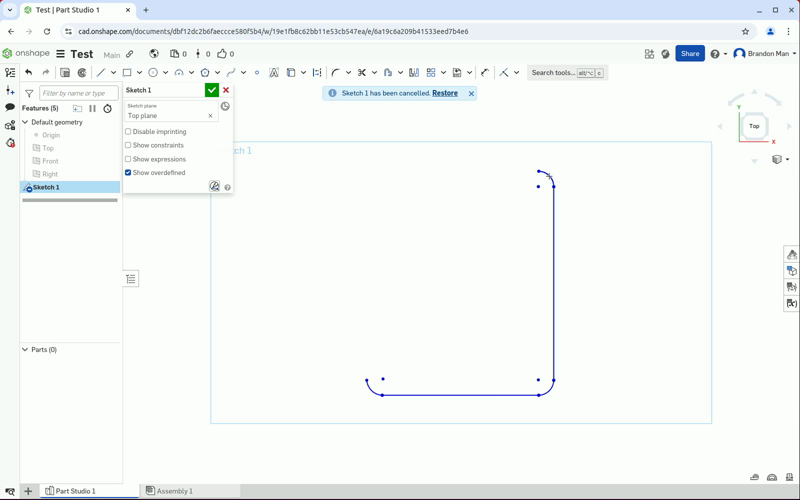
mouse_move(538, 171)
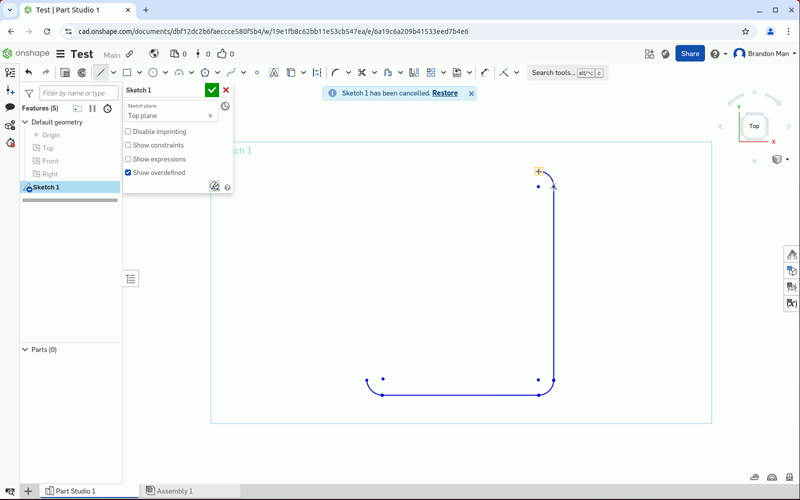
click(538, 171)
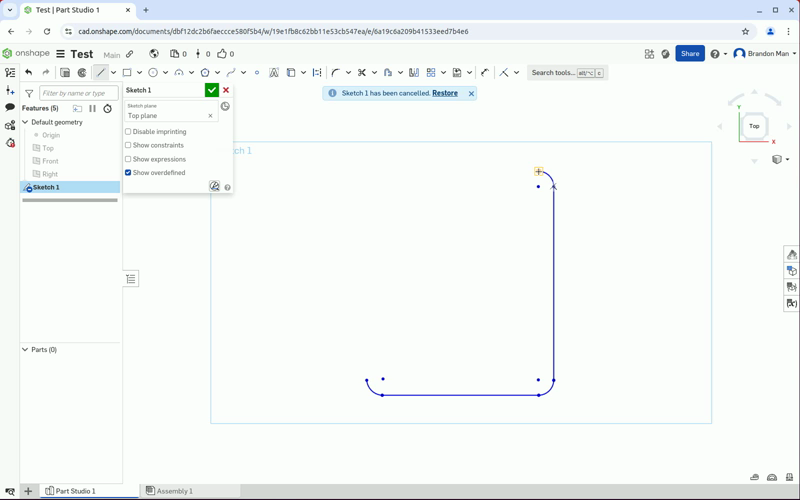
key_down(shift)
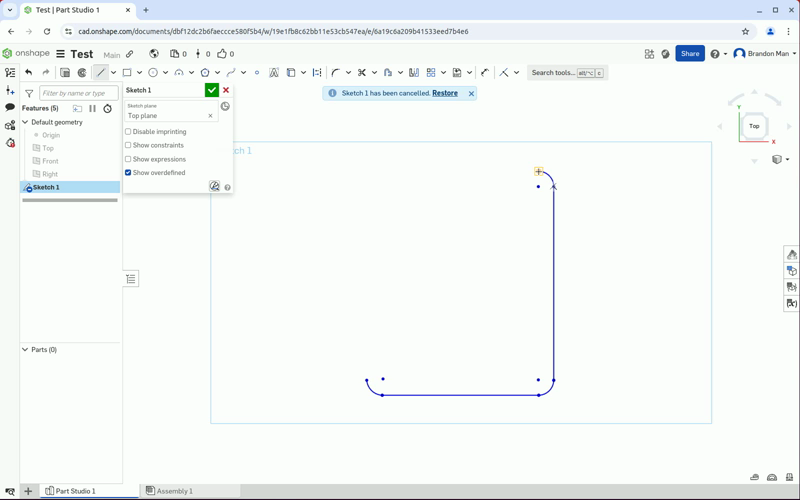
mouse_move(382, 171)
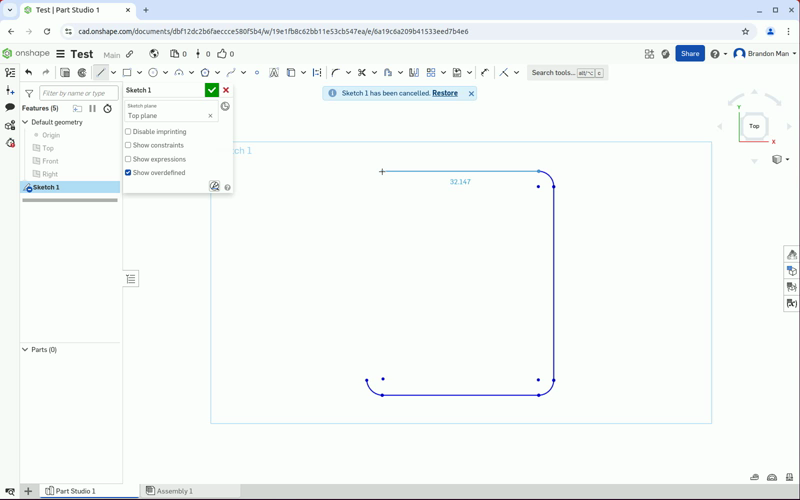
click(382, 171)
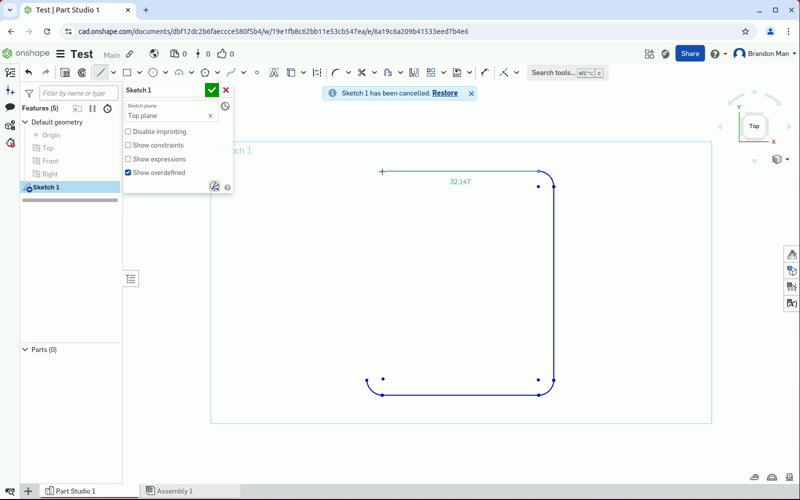
key_up(shift)
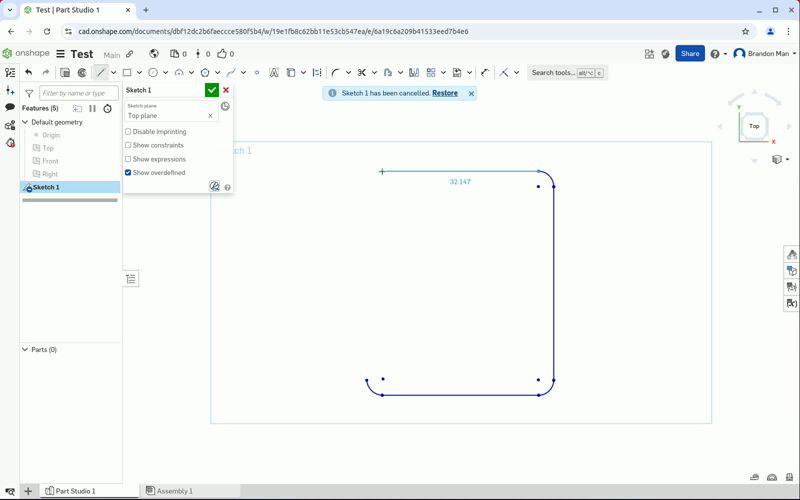
key(esc)
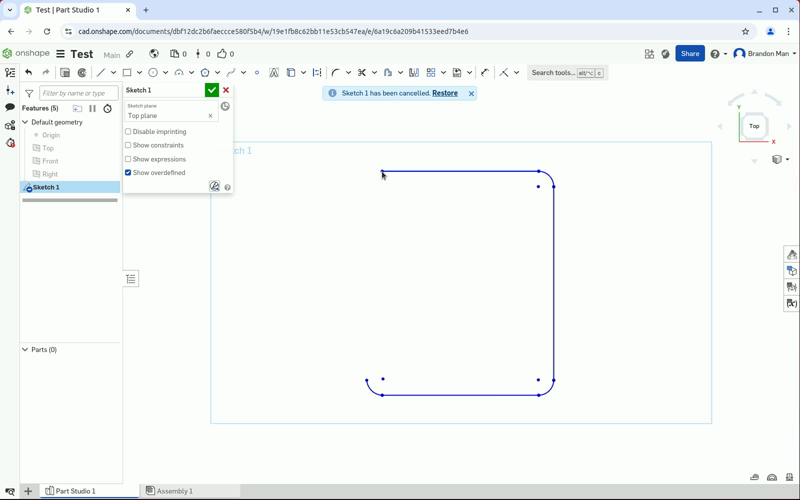
key(a)
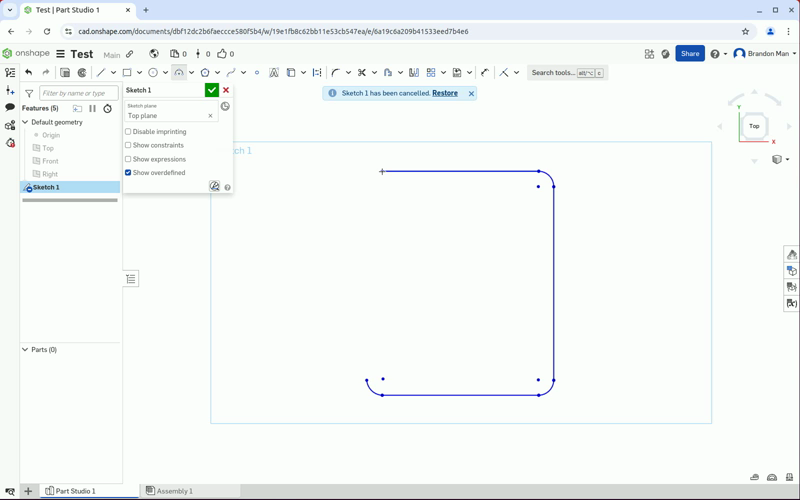
mouse_move(382, 171)
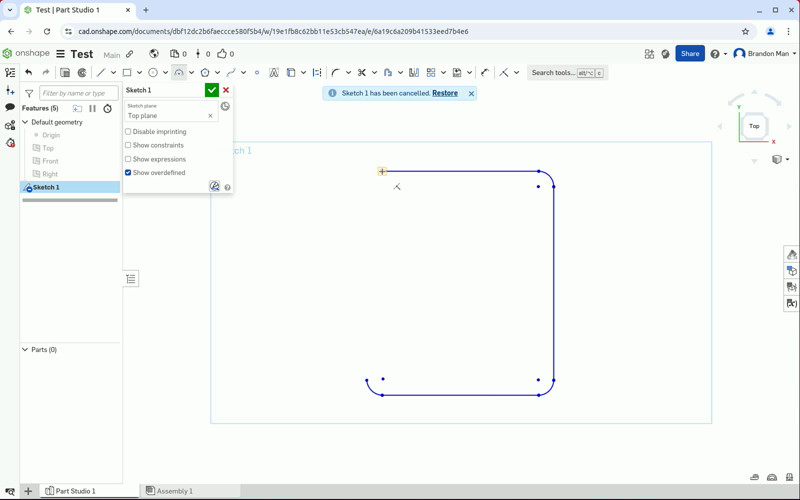
click(382, 171)
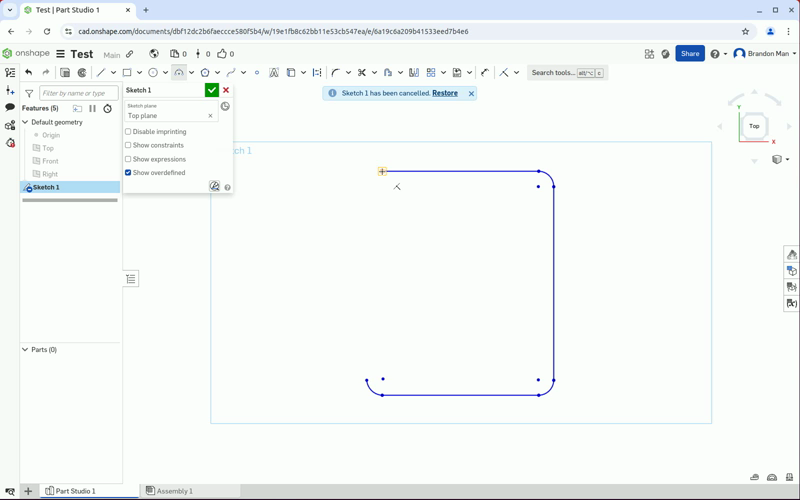
key_down(shift)
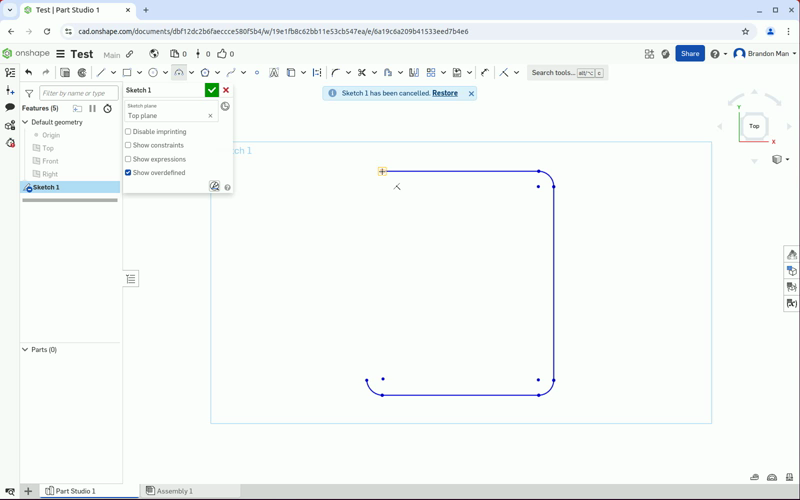
mouse_move(366, 186)
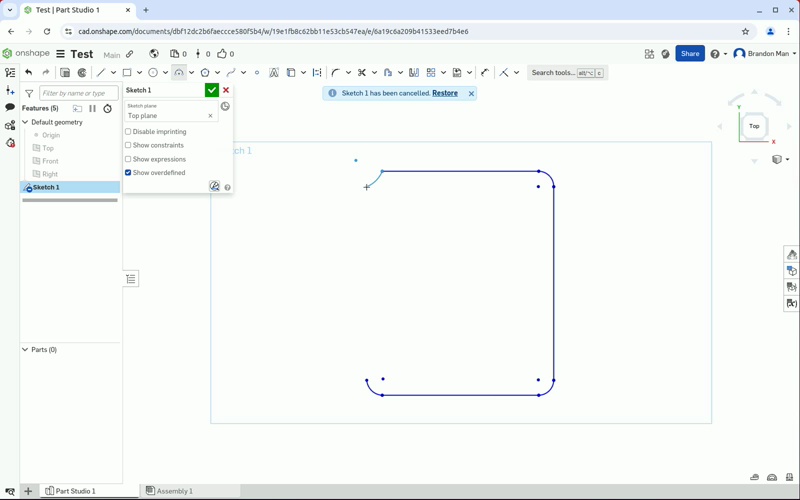
click(366, 186)
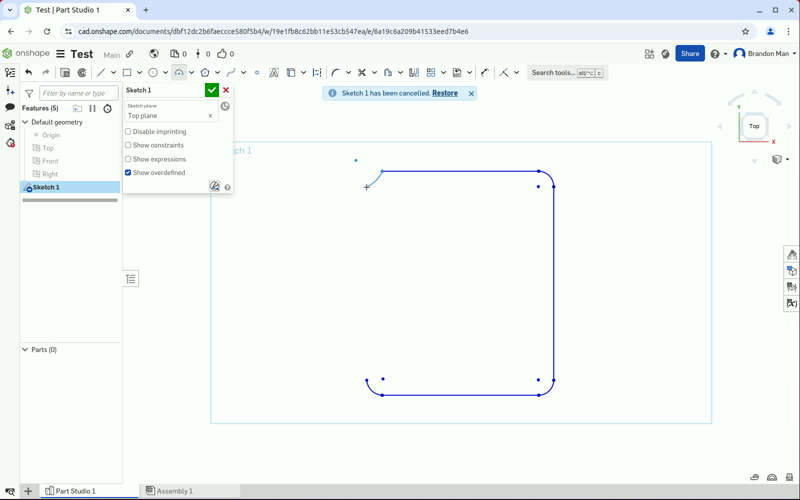
mouse_move(371, 175)
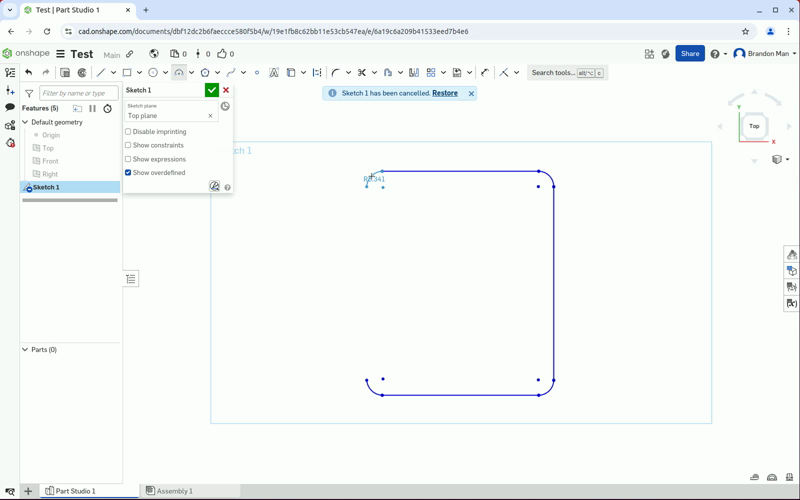
click(371, 175)
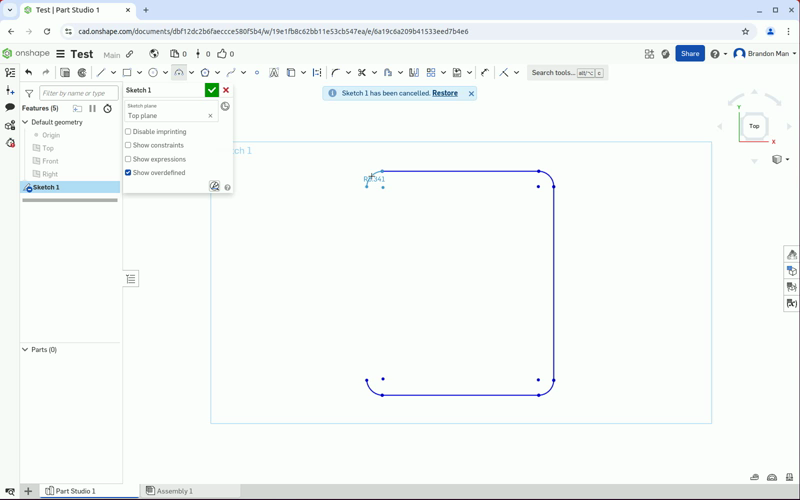
key_up(shift)
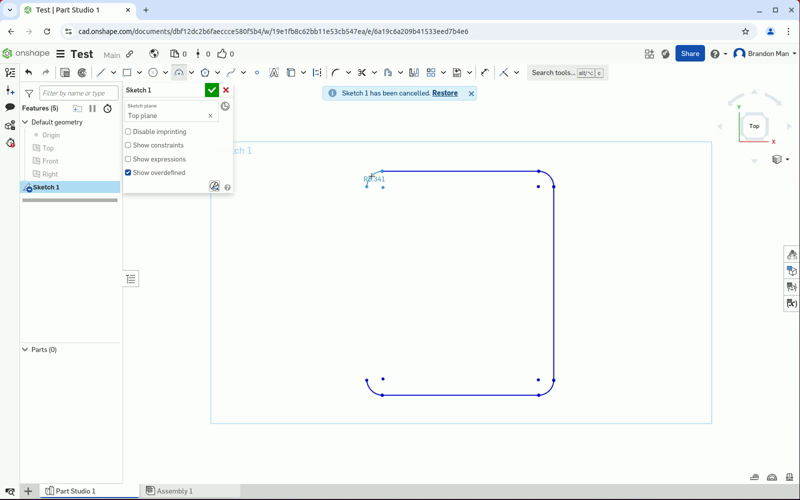
key(esc)
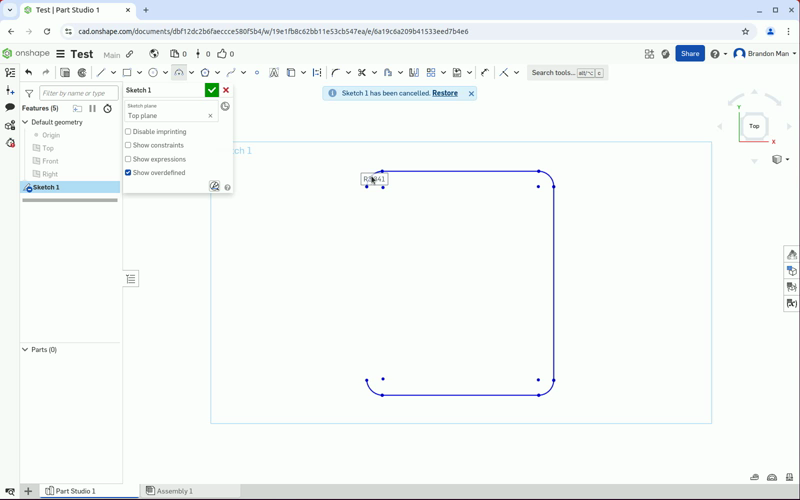
key(l)
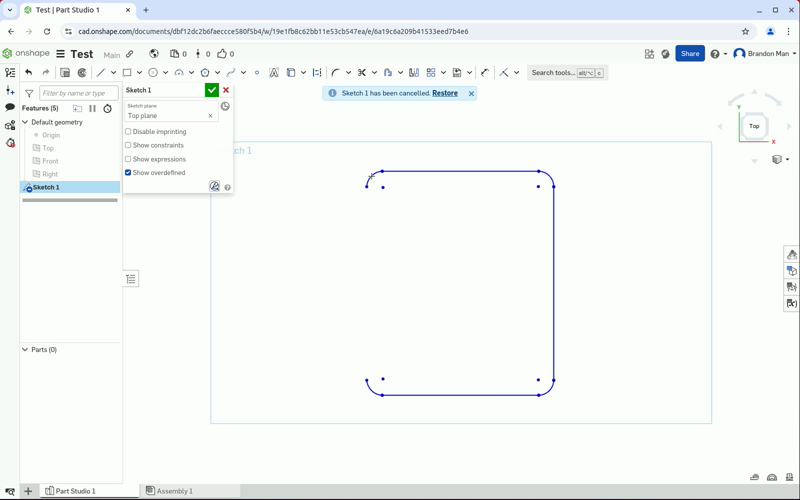
mouse_move(366, 186)
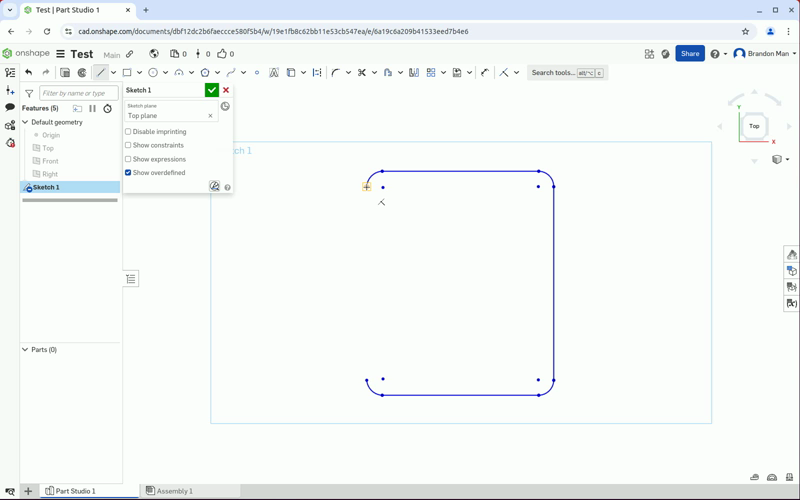
click(366, 186)
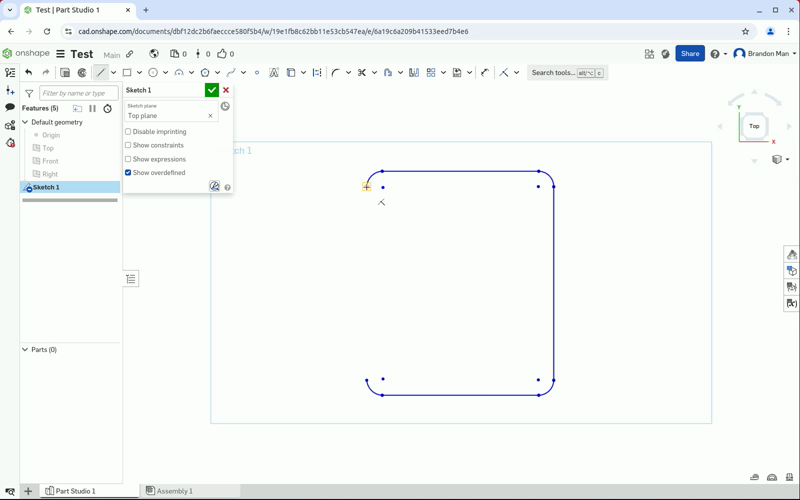
key_down(shift)
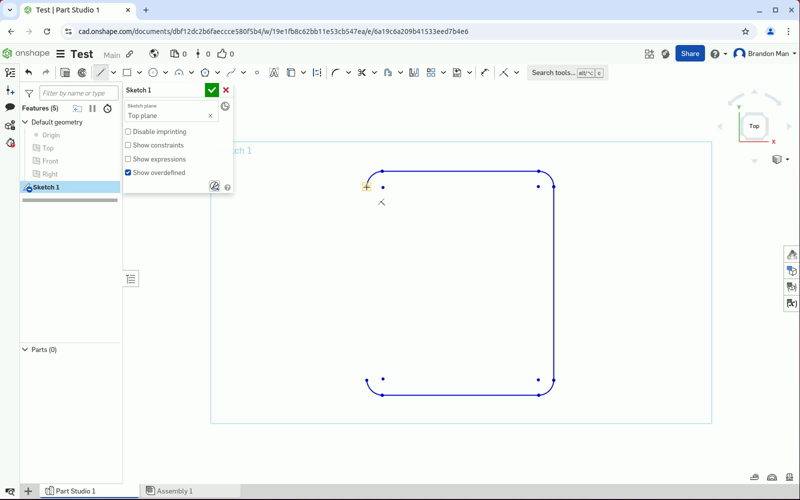
mouse_move(366, 380)
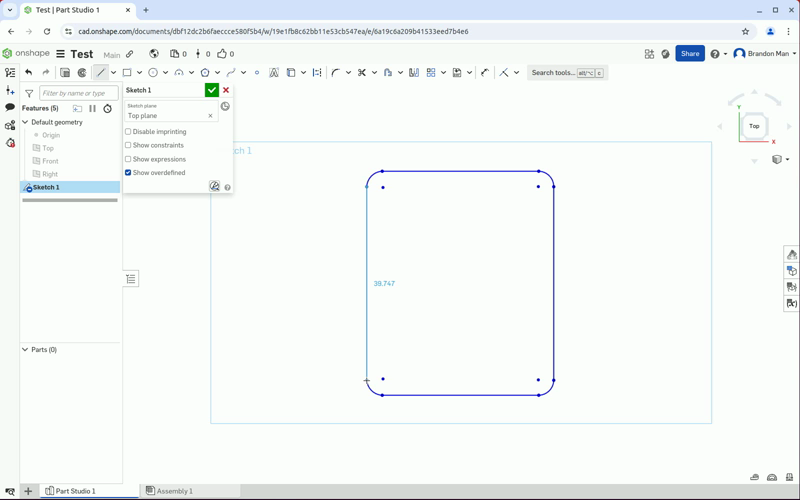
key_up(shift)
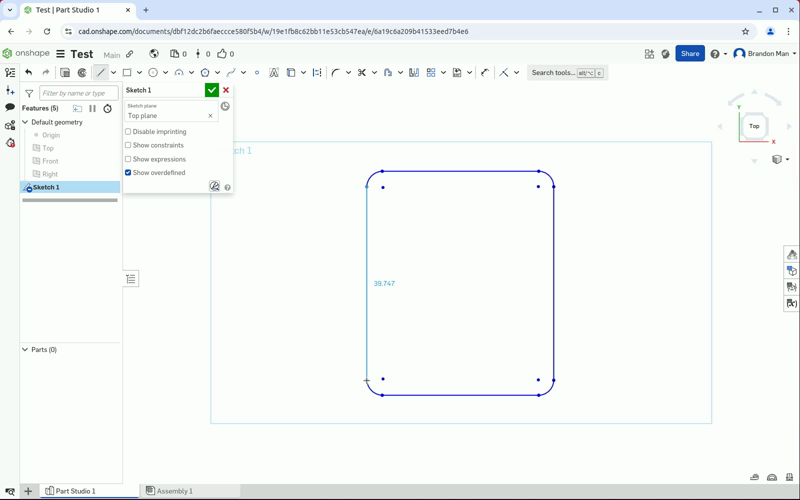
click(366, 380)
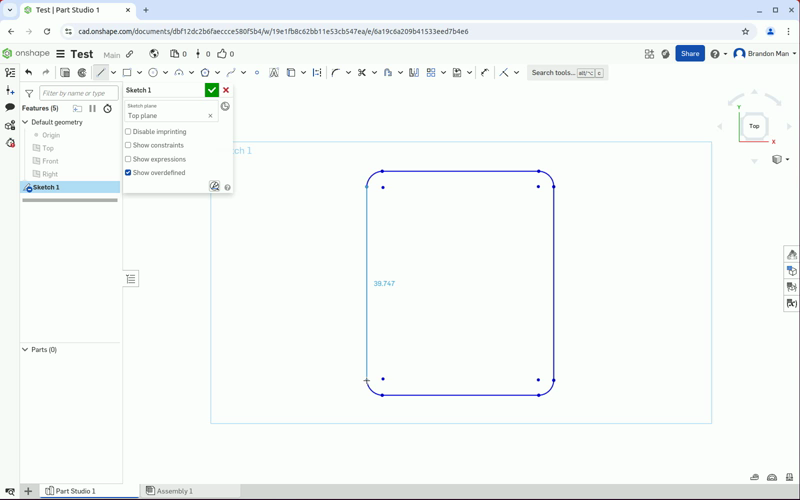
key(esc)
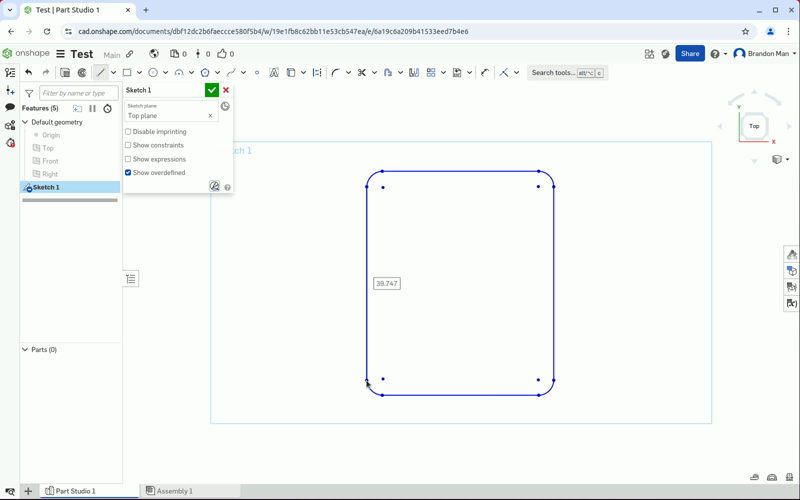
mouse_move(397, 240)
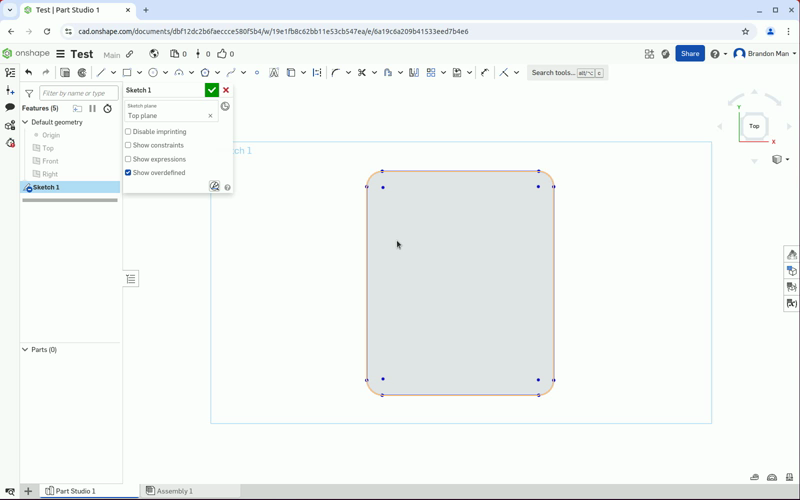
click(397, 240)
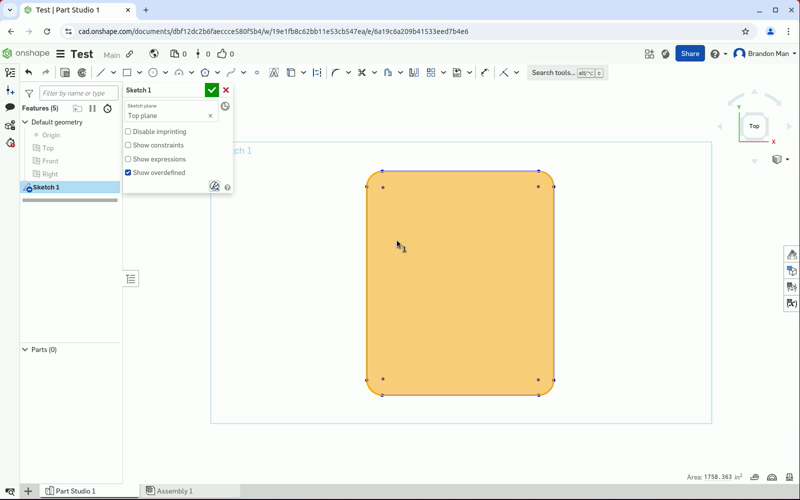
mouse_move(73, 352)
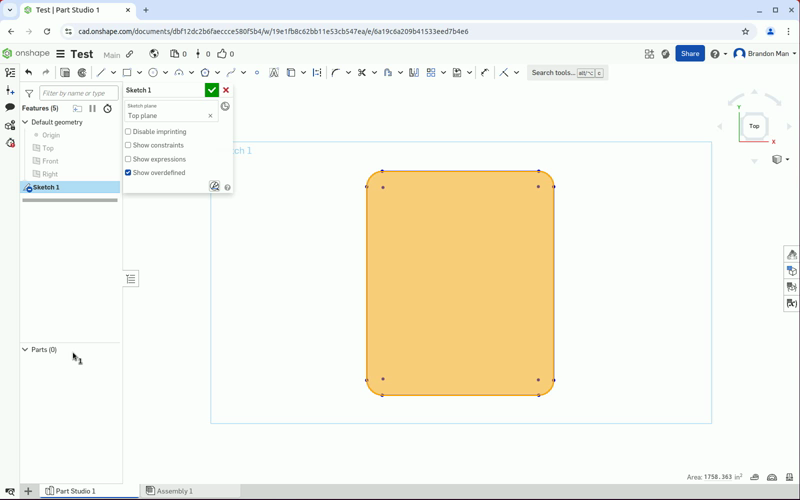
key(shift+y)
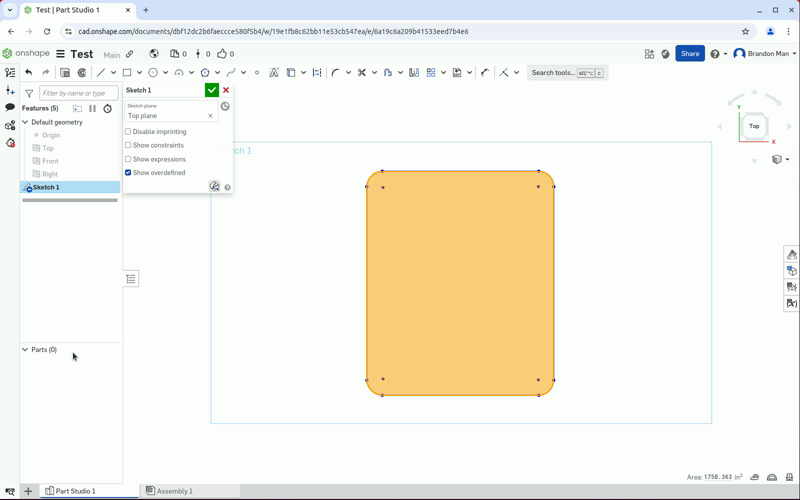
key(shift+e)
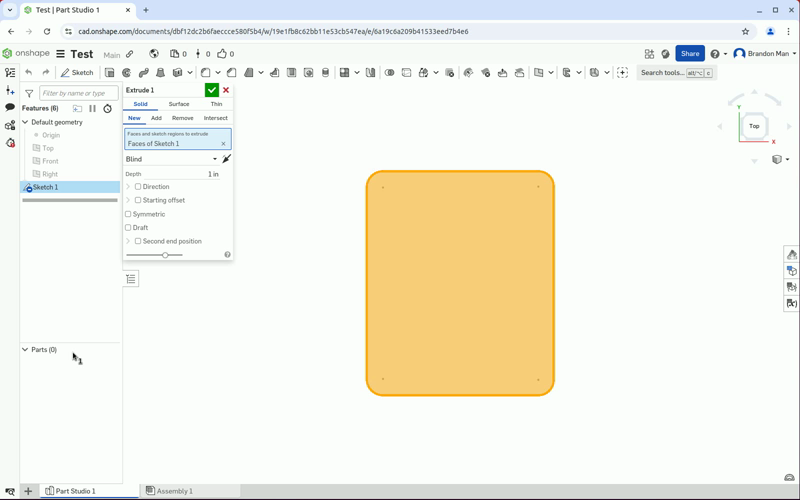
mouse_move(143, 106)
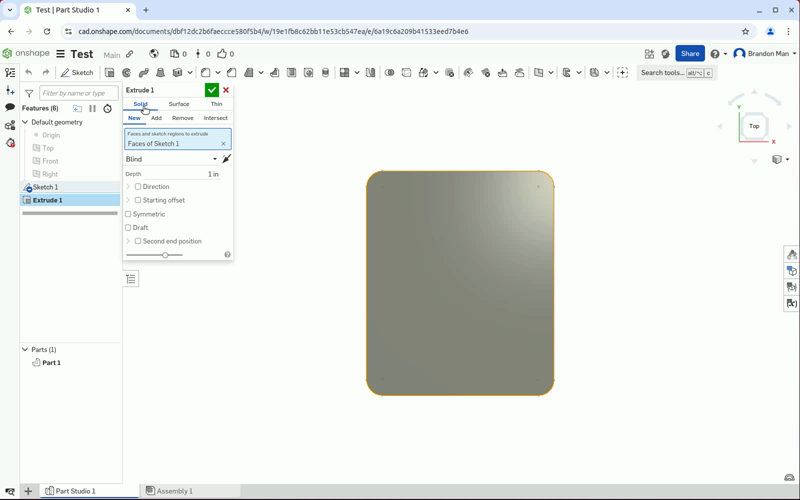
click(143, 106)
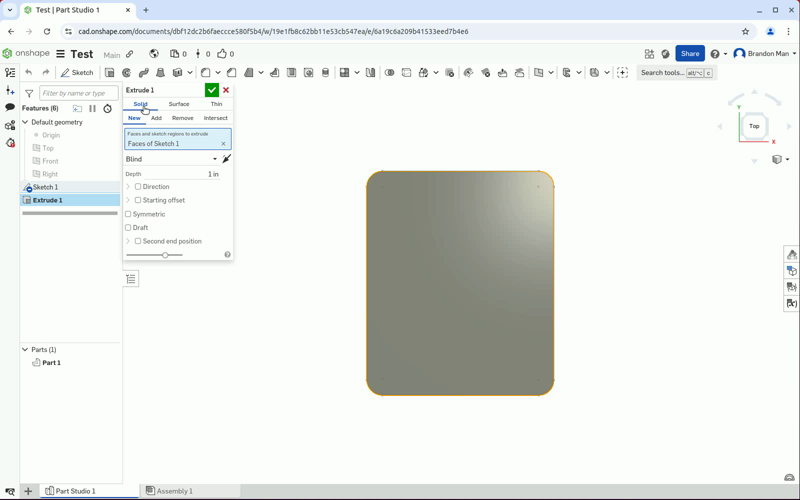
mouse_move(137, 120)
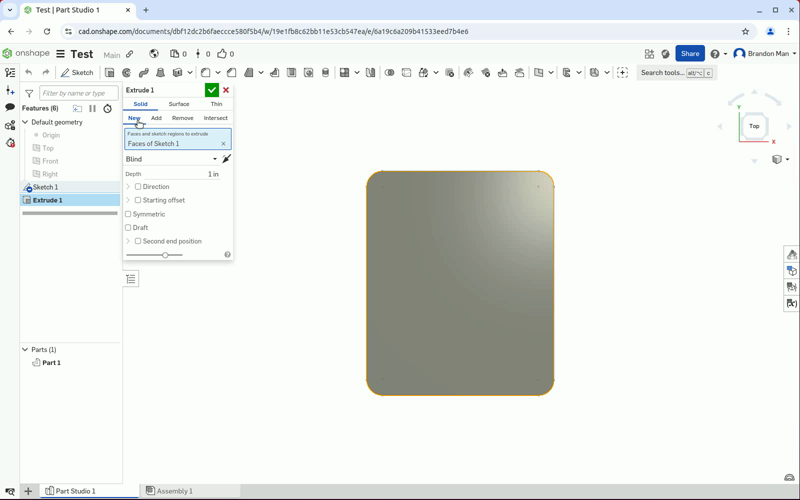
click(137, 120)
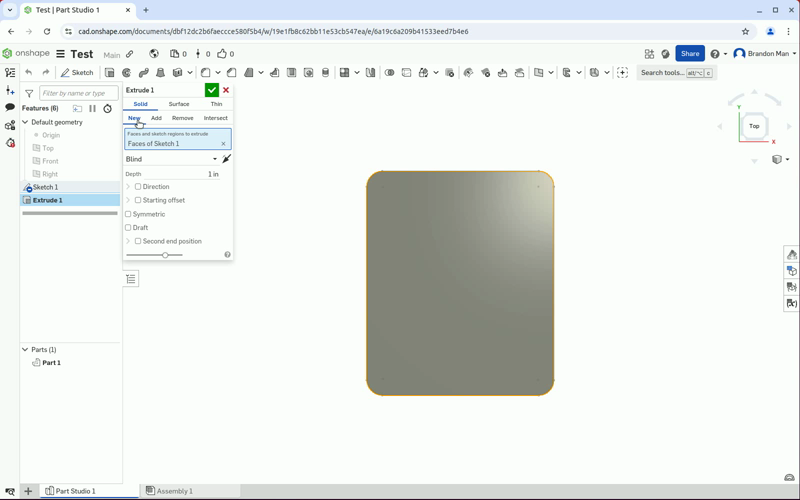
key(tab, 4)
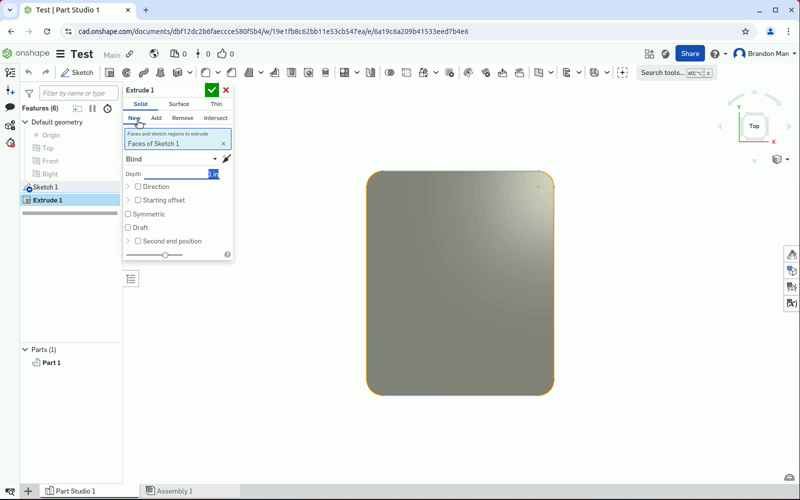
text(1.444)
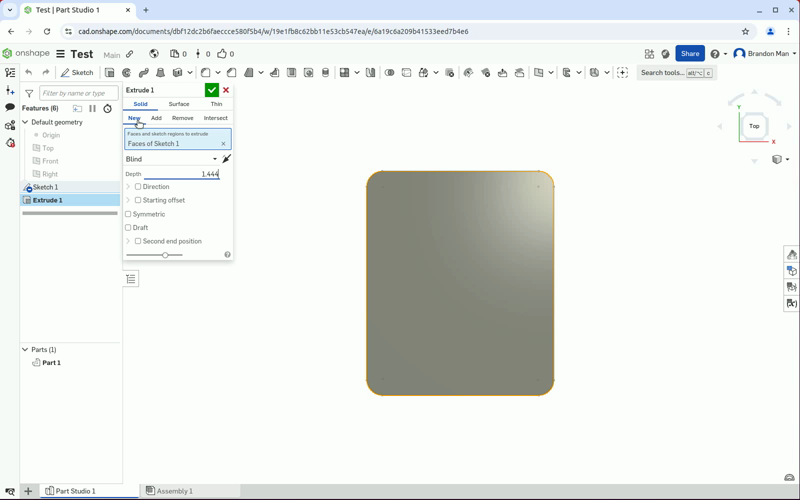
key(enter)
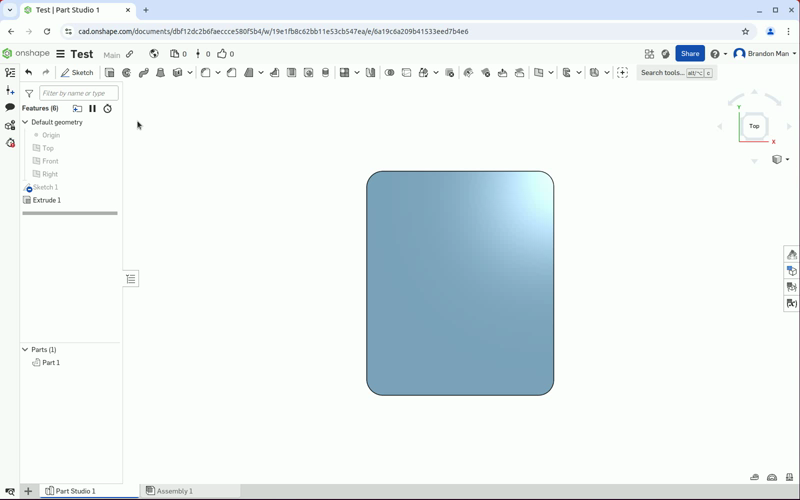
key(shift+h)
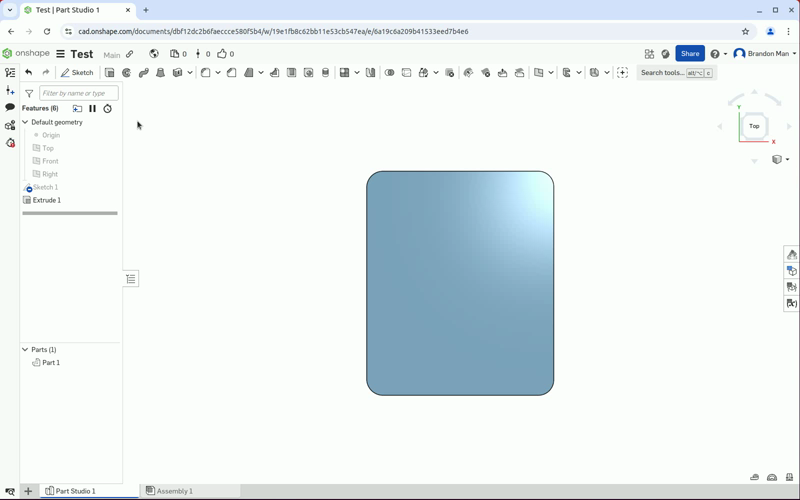
key(shift+h)
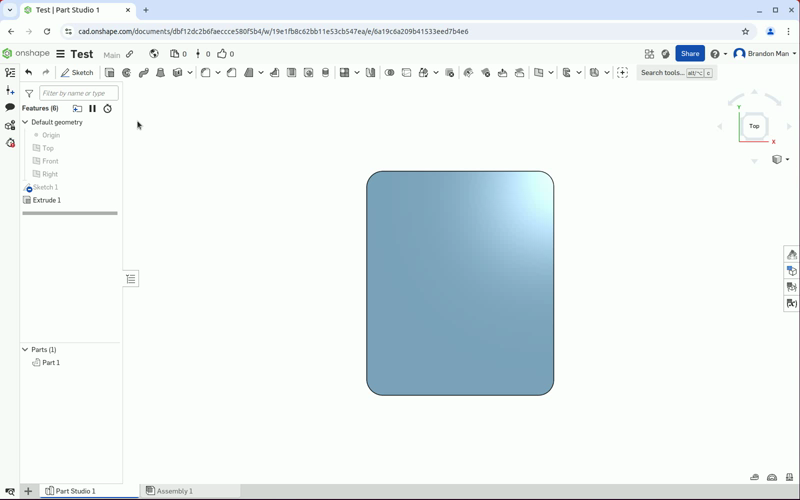
mouse_move(73, 189)
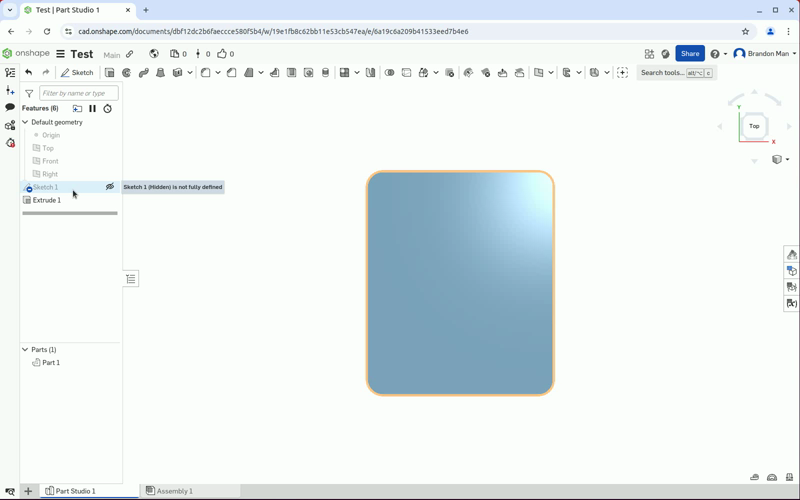
click(73, 189)
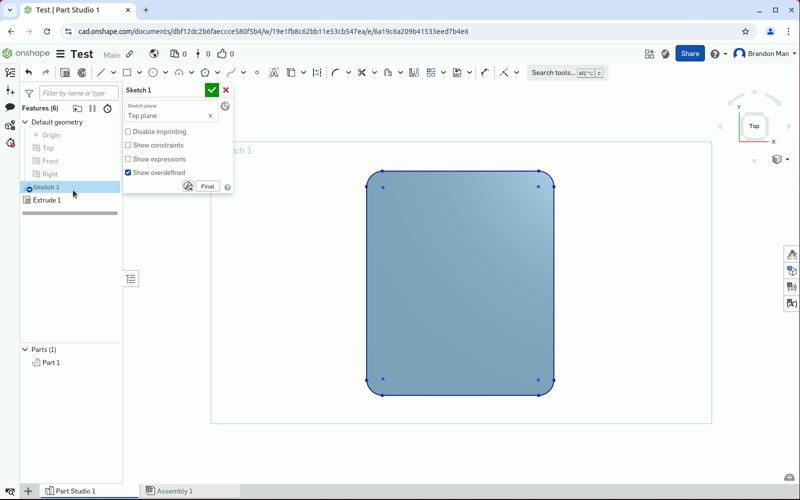
mouse_move(229, 92)
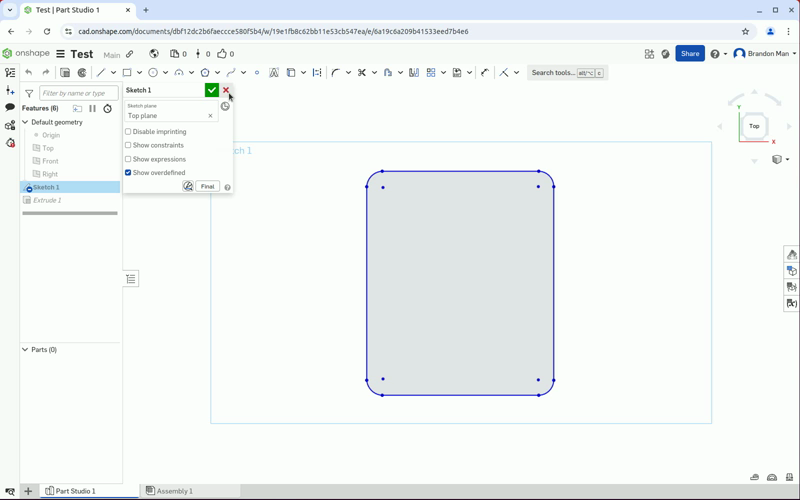
click(229, 92)
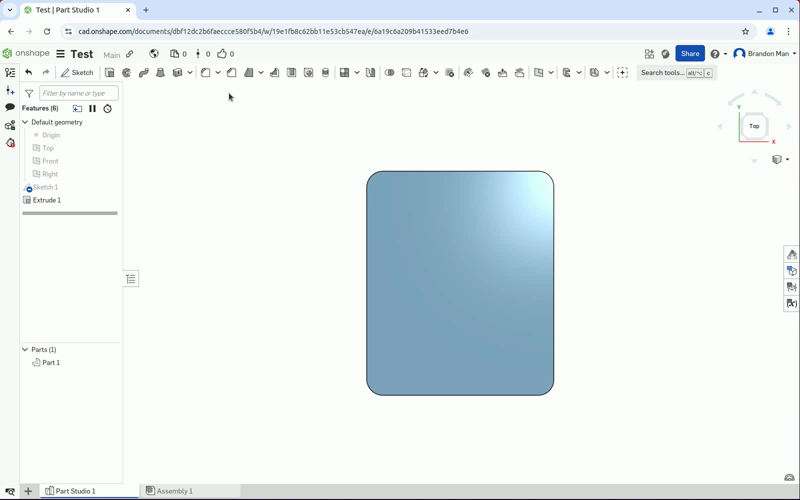
mouse_move(541, 75)
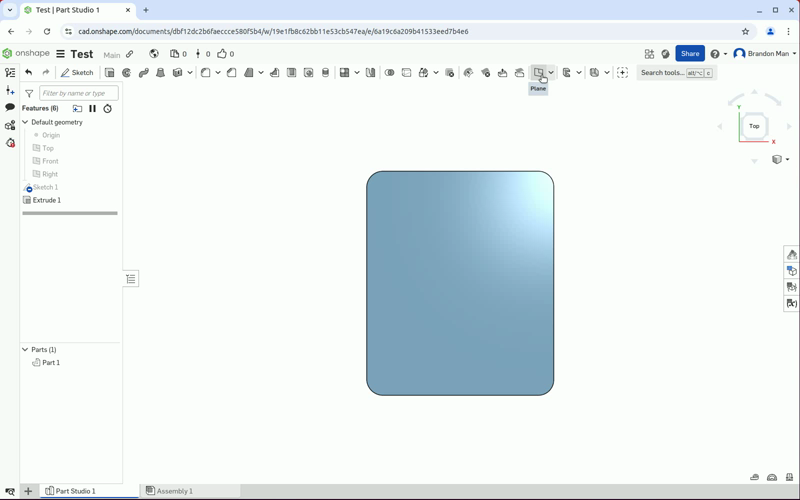
click(541, 75)
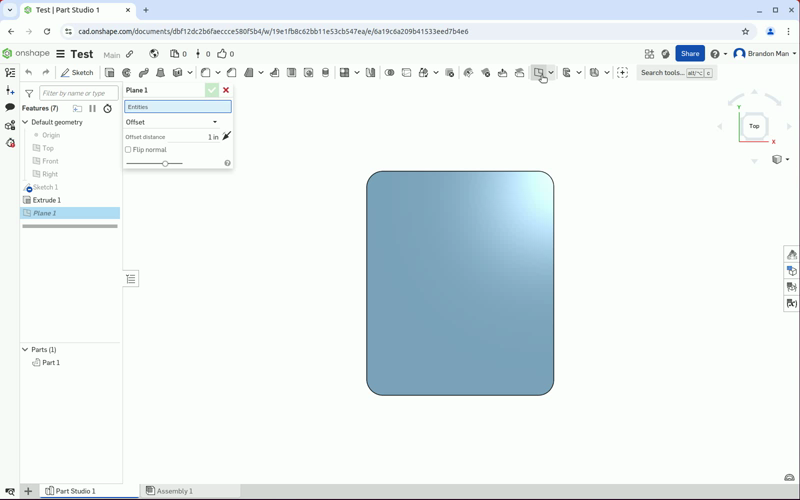
mouse_move(73, 150)
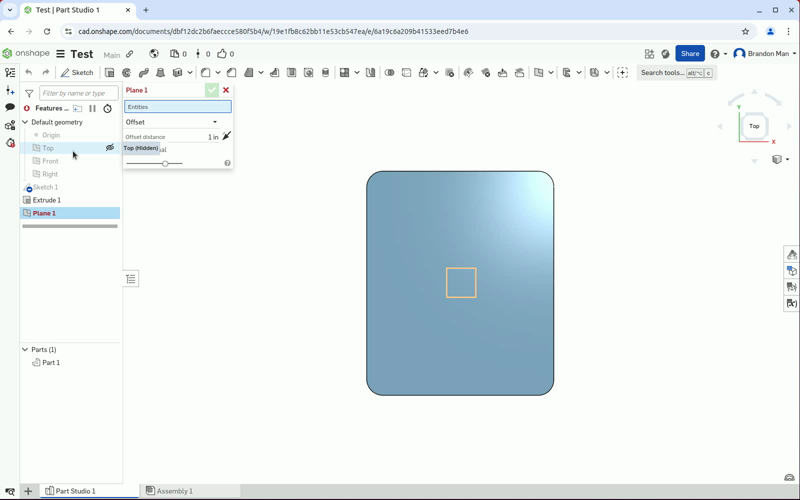
click(73, 150)
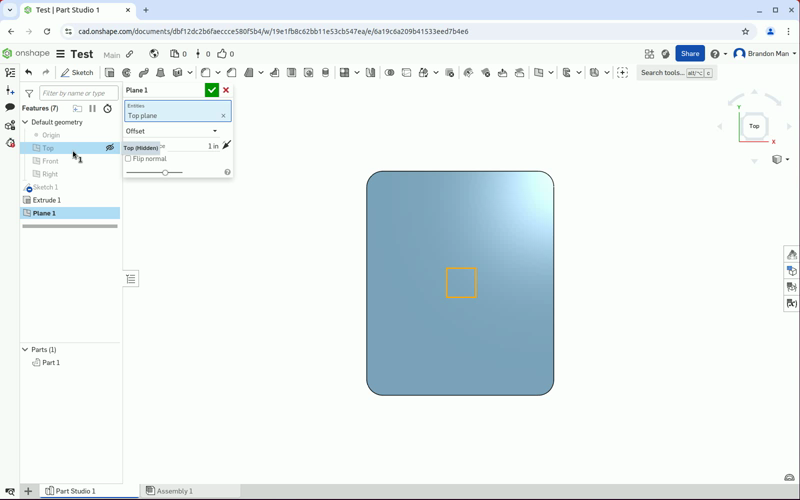
key(tab, 2)
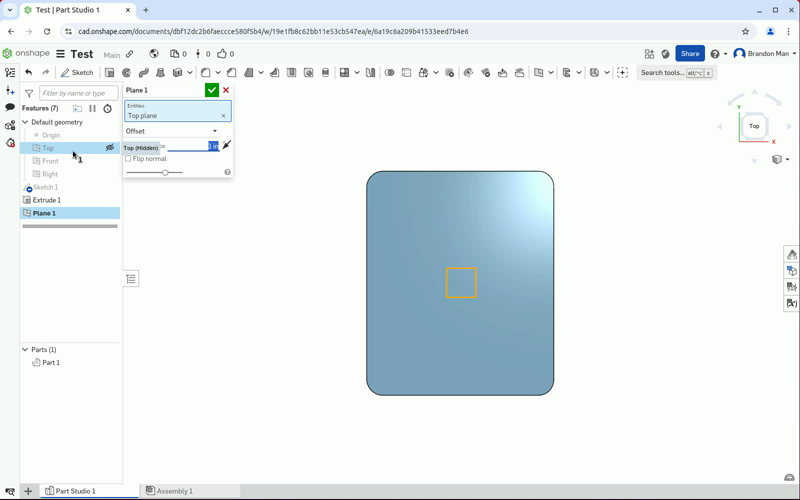
text(1.448)
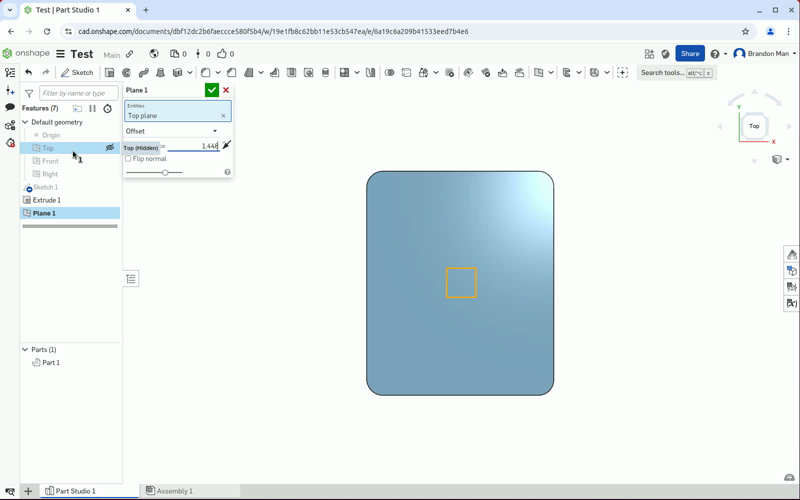
key(enter, 2)
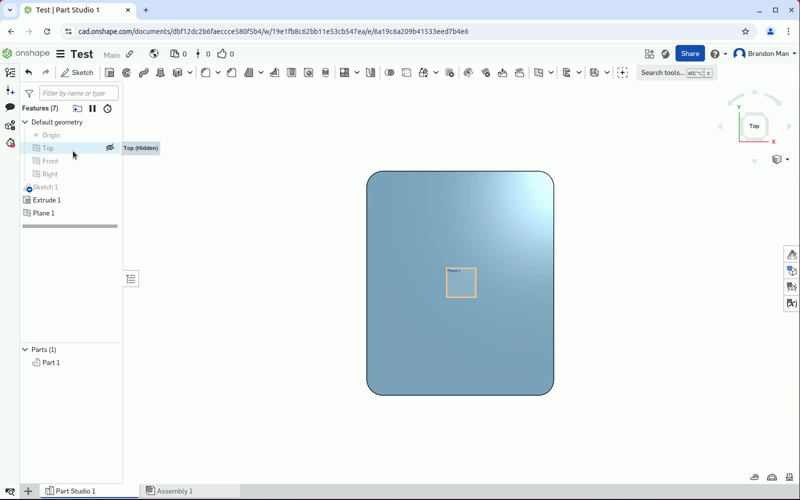
key(shift+s)
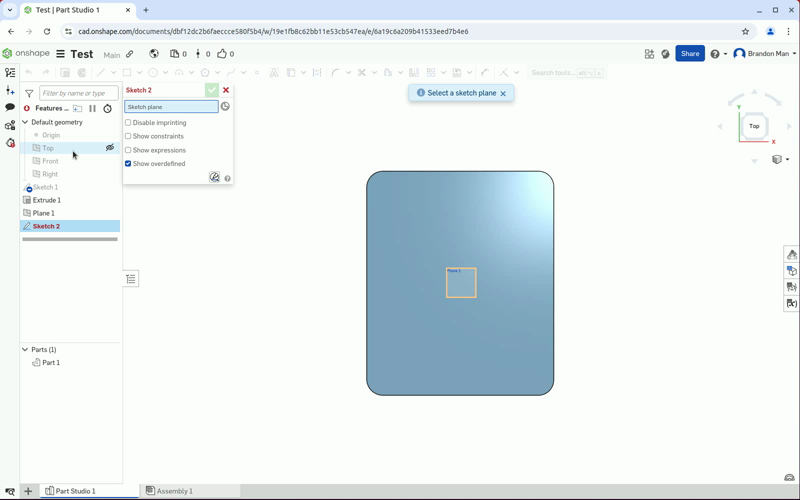
mouse_move(73, 215)
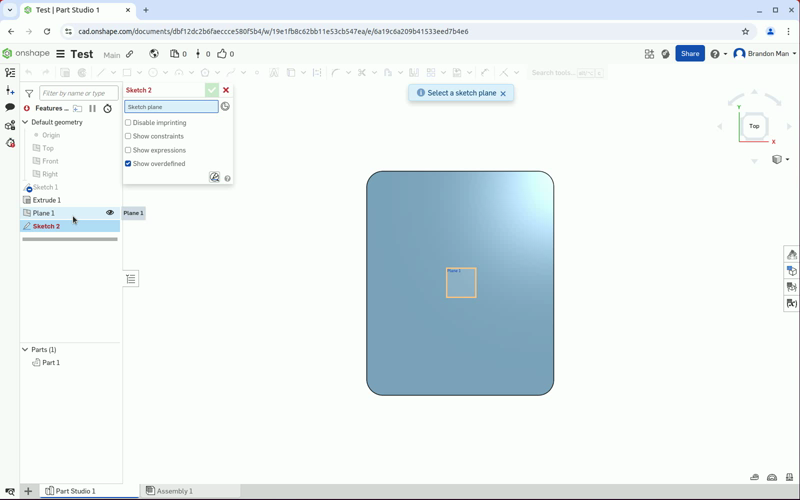
click(73, 215)
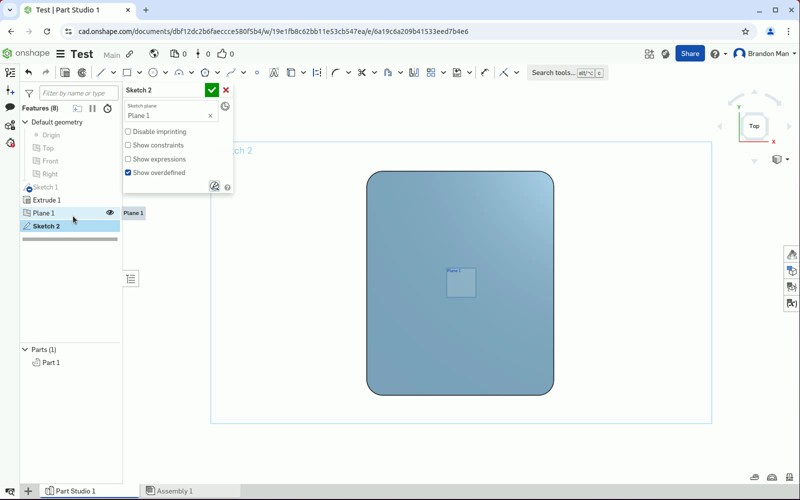
mouse_move(73, 352)
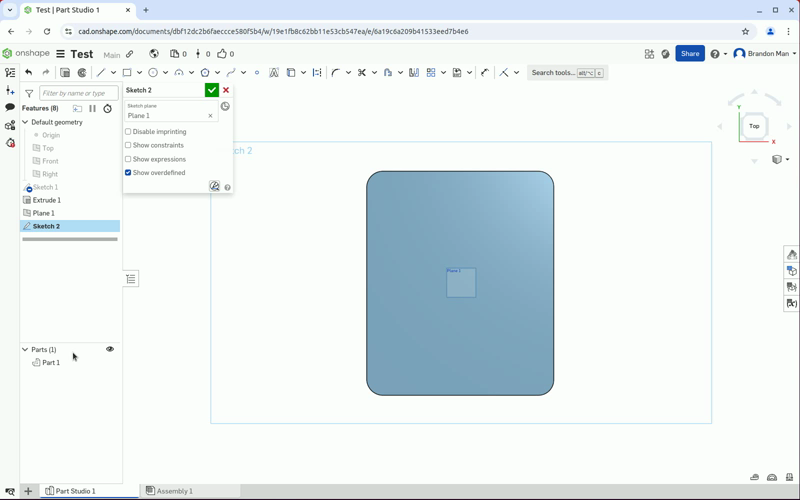
key(y)
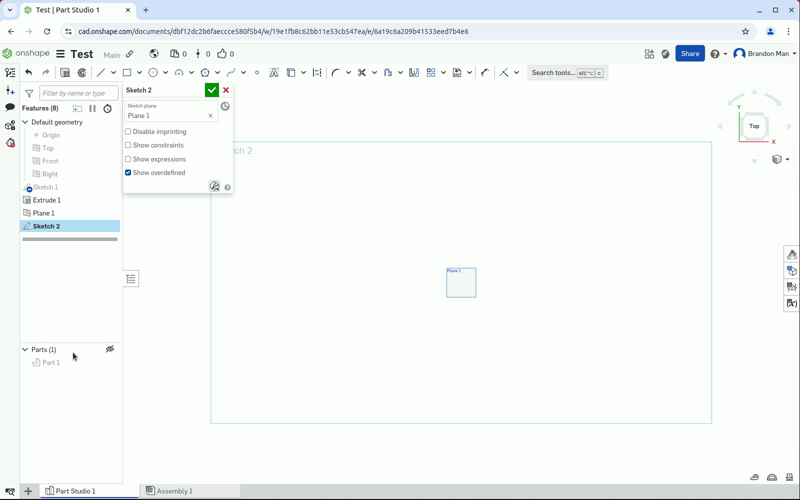
key(l)
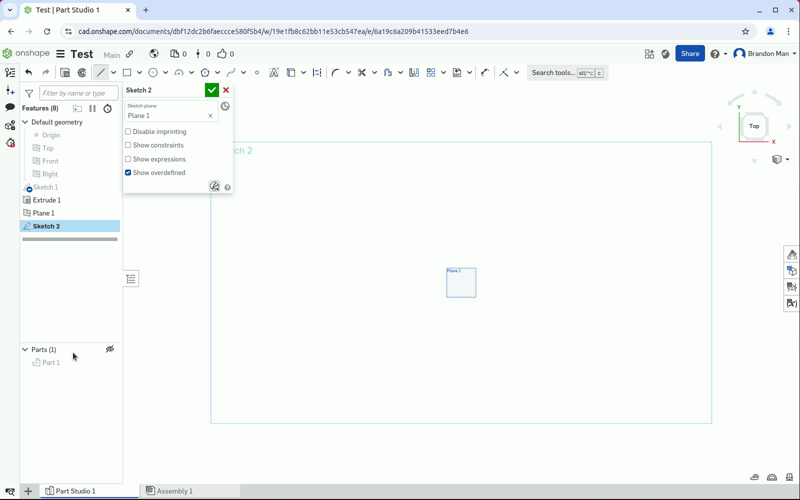
key_down(shift)
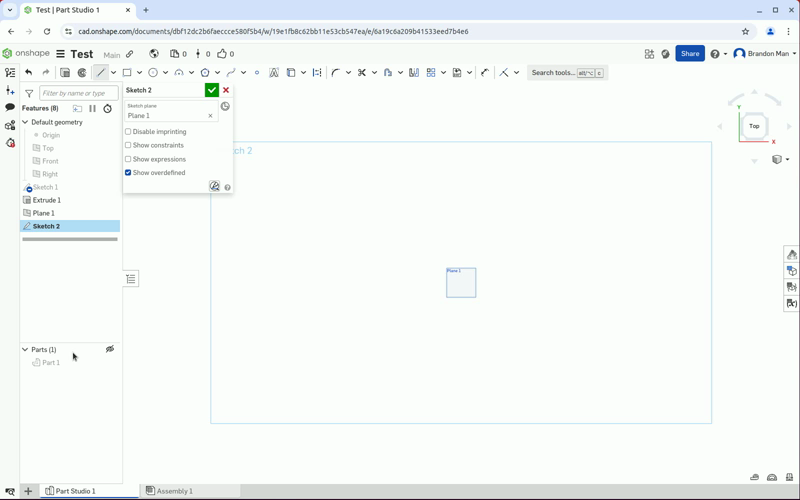
mouse_move(401, 361)
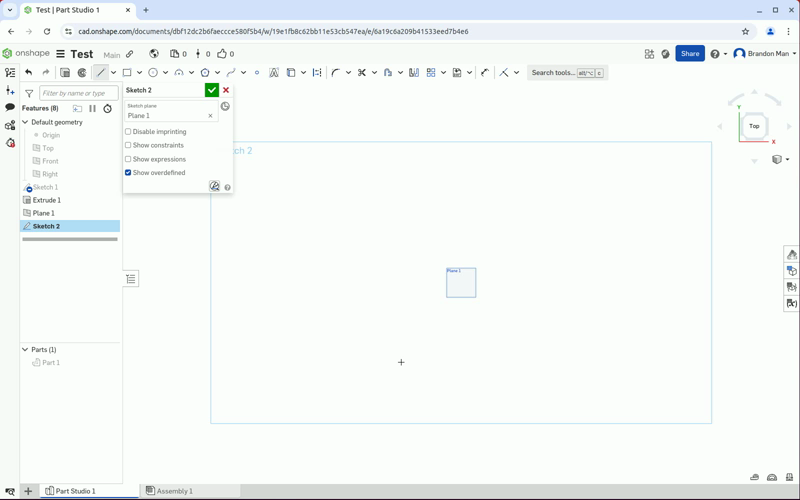
click(401, 361)
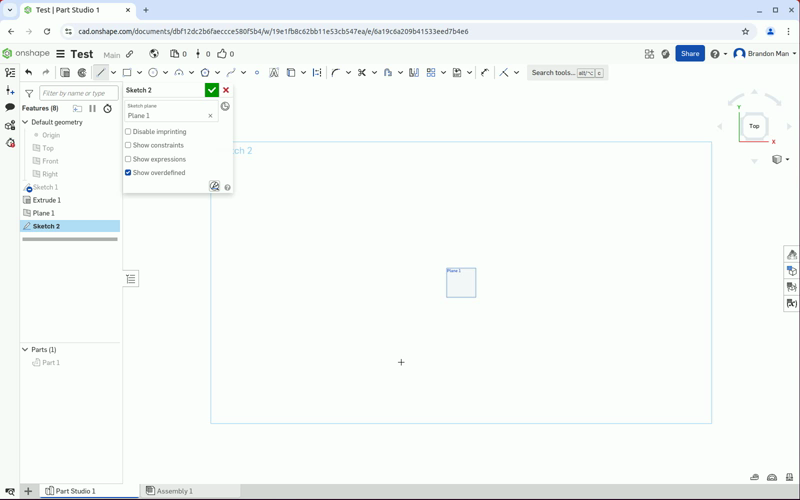
key_up(shift)
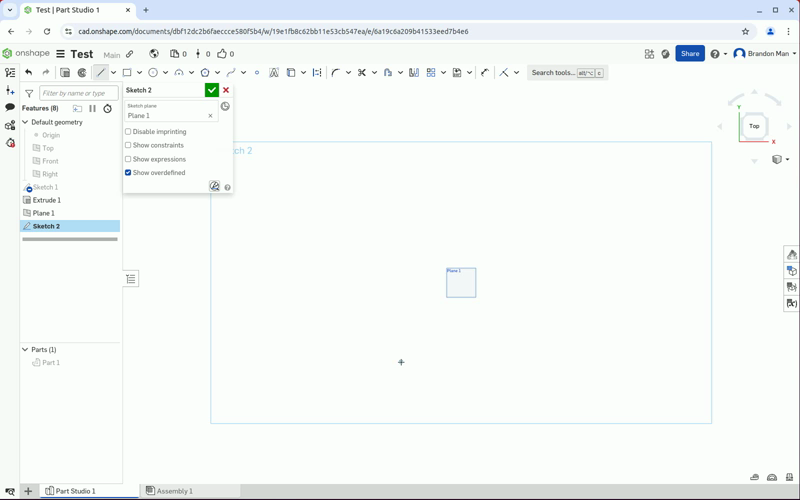
key_down(shift)
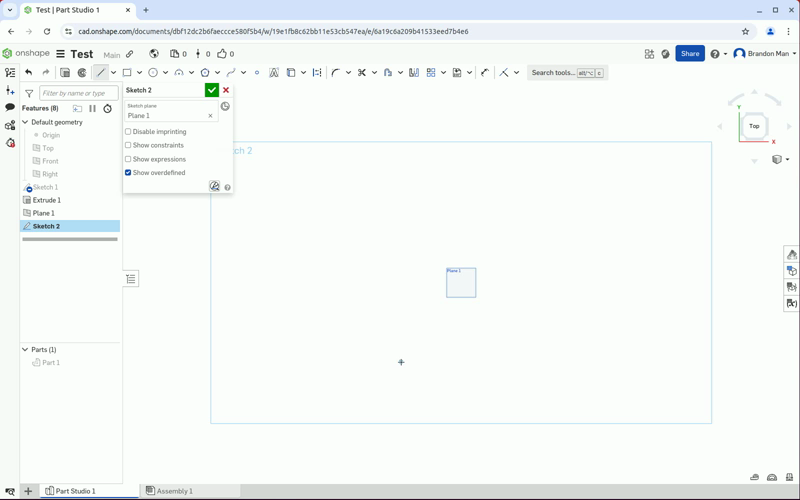
mouse_move(519, 361)
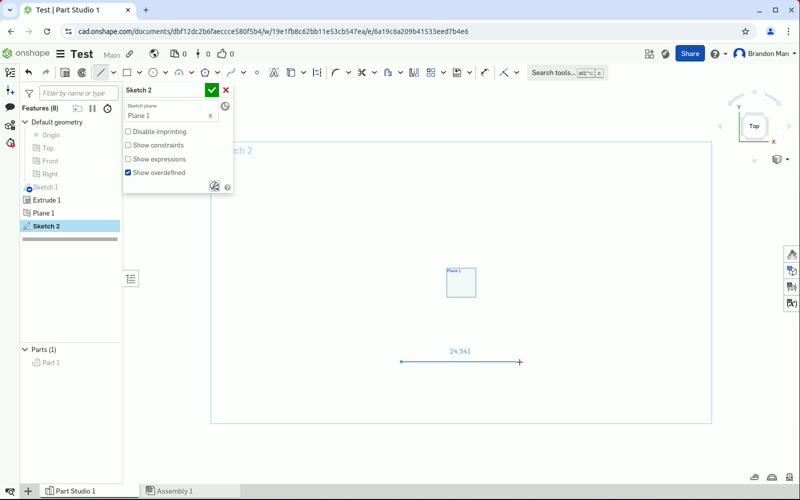
click(519, 361)
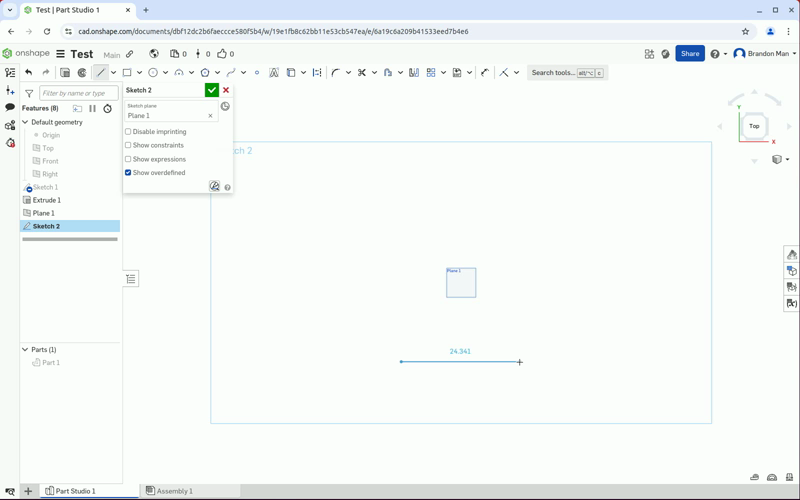
key_up(shift)
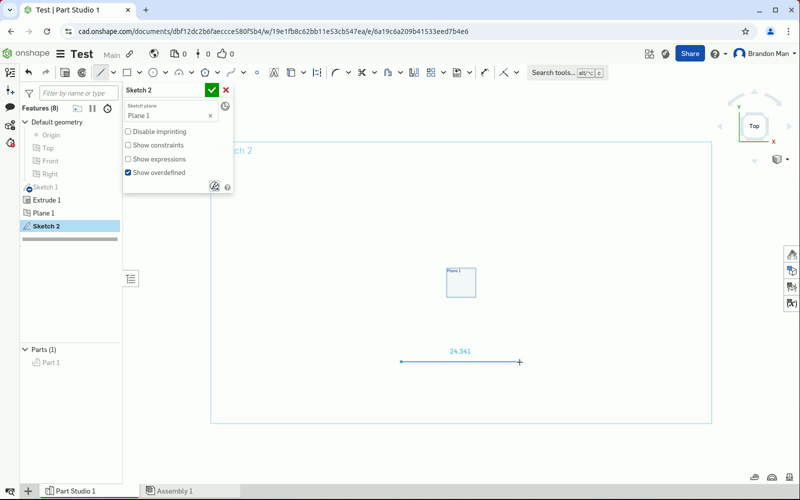
key_down(shift)
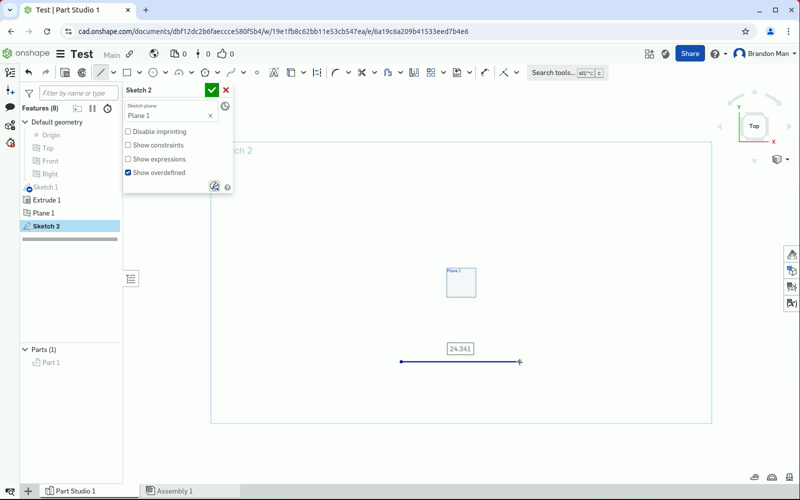
mouse_move(519, 204)
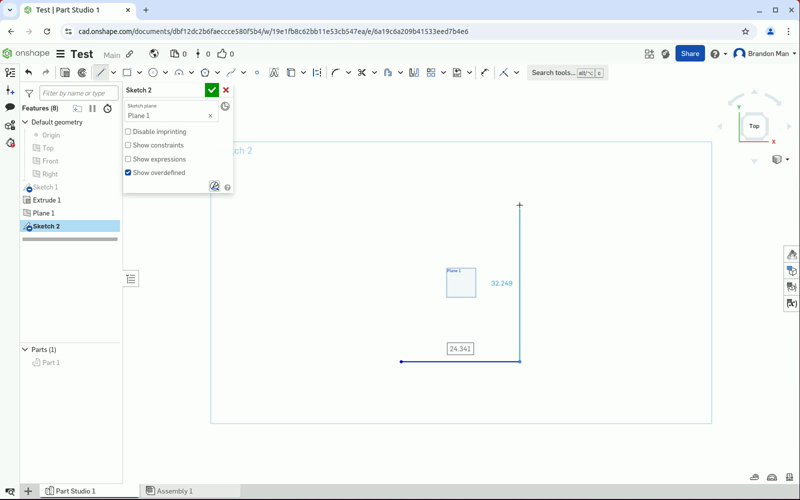
click(519, 204)
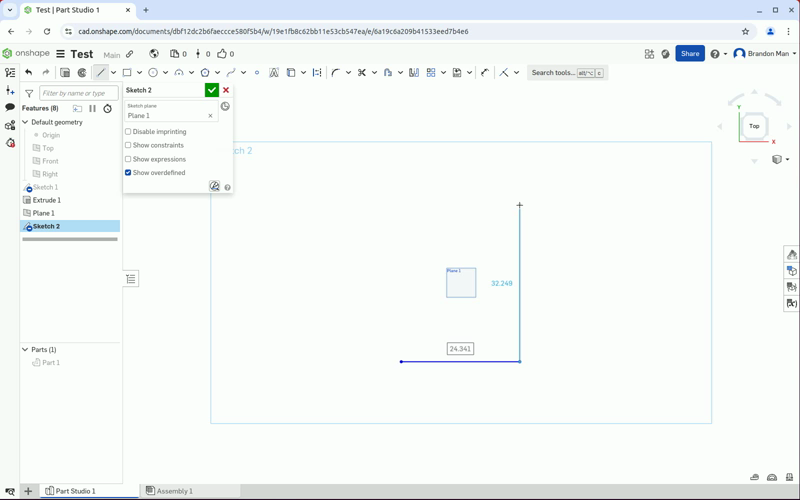
key_up(shift)
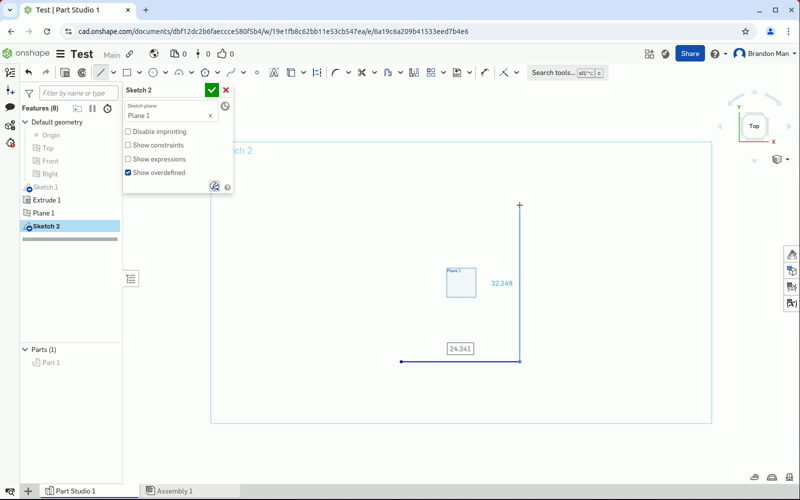
key_down(shift)
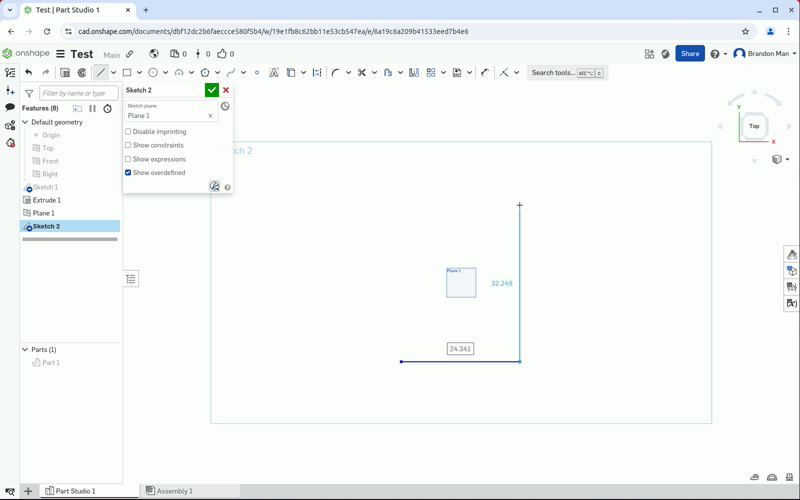
mouse_move(401, 204)
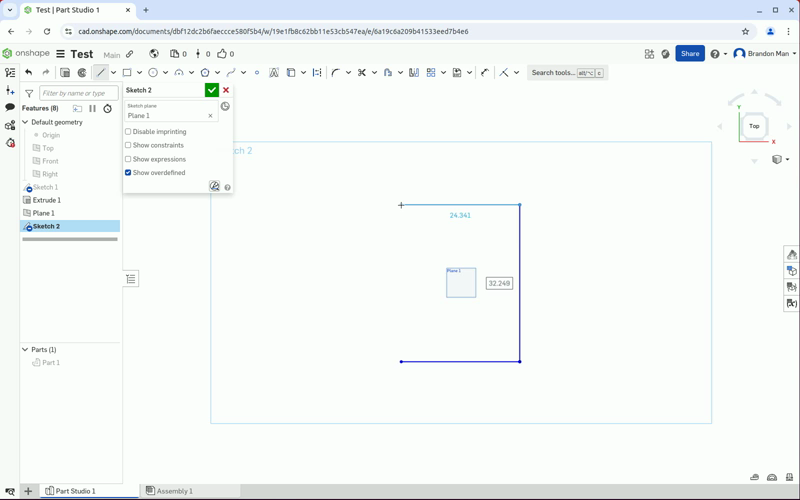
click(401, 204)
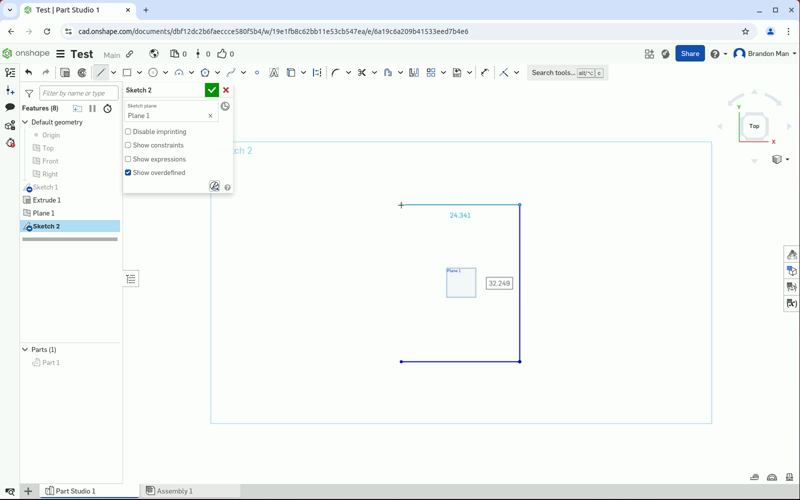
key_up(shift)
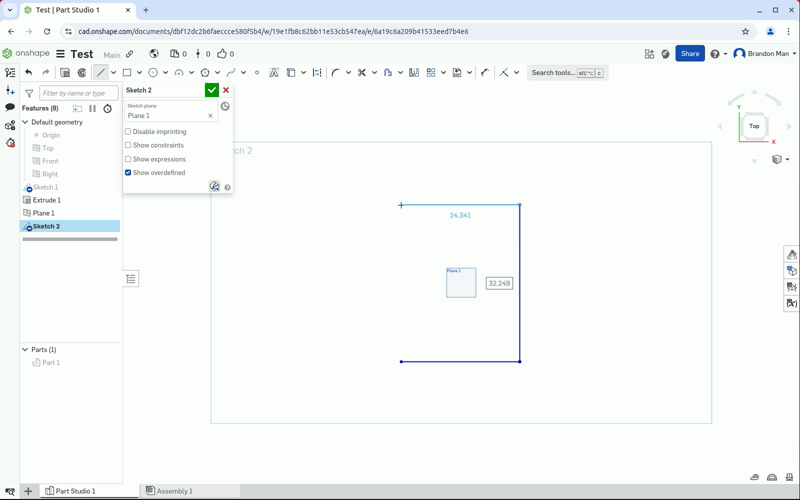
key_down(shift)
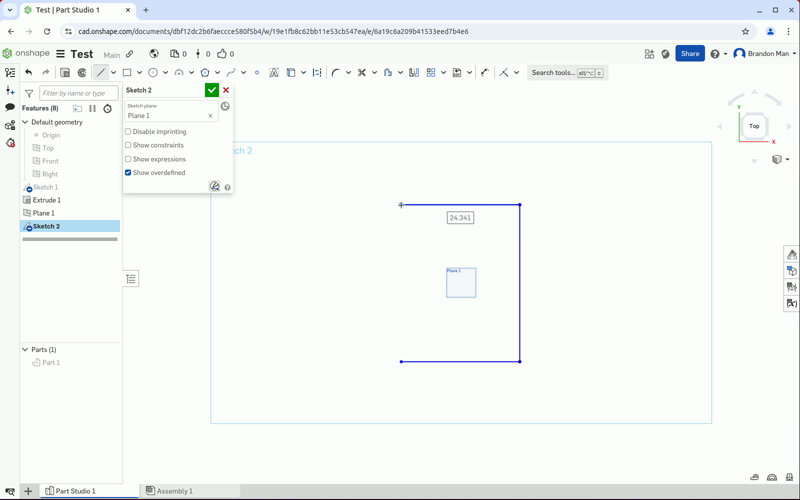
mouse_move(401, 361)
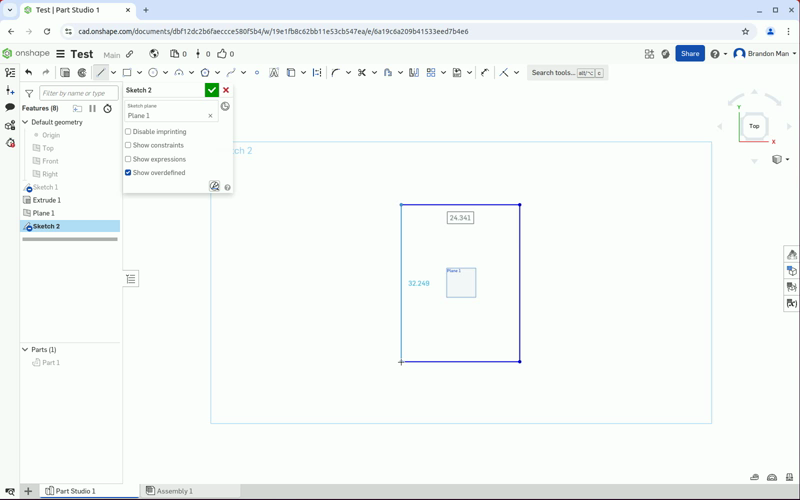
key_up(shift)
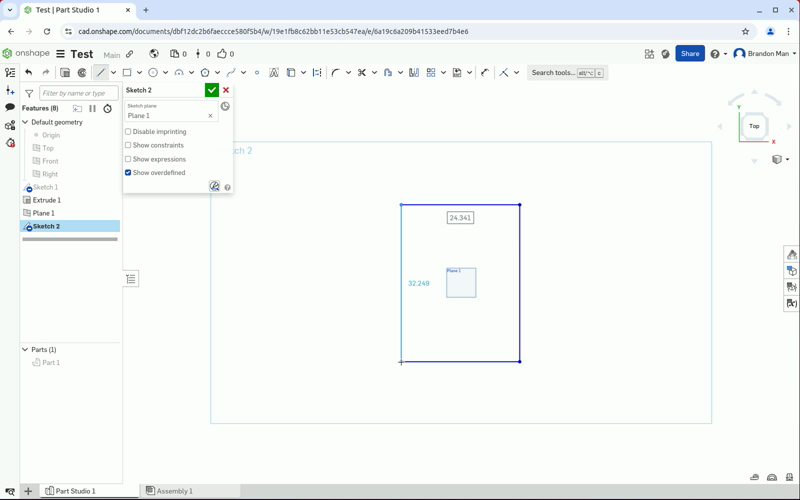
click(401, 361)
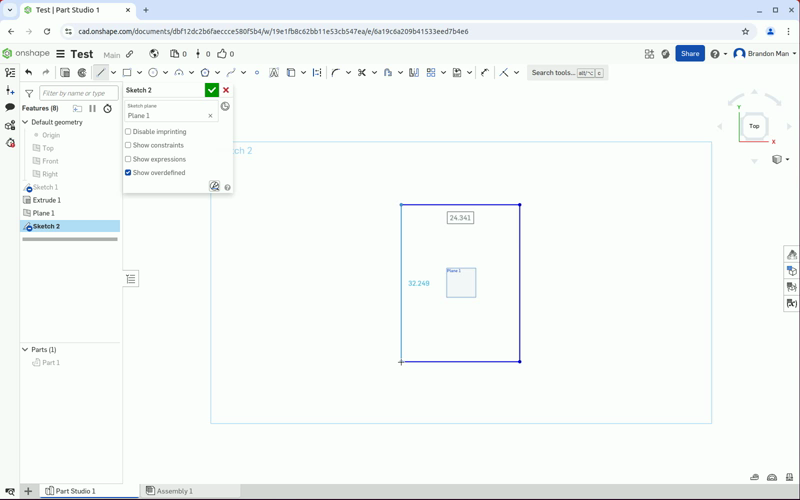
key(esc)
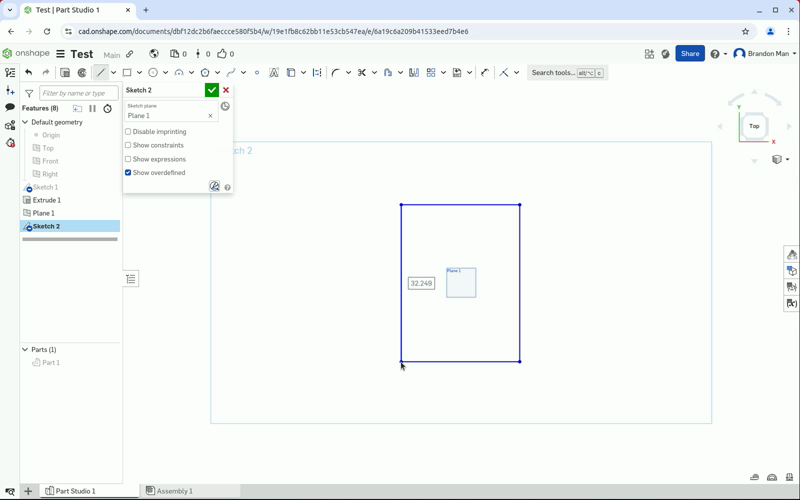
key(l)
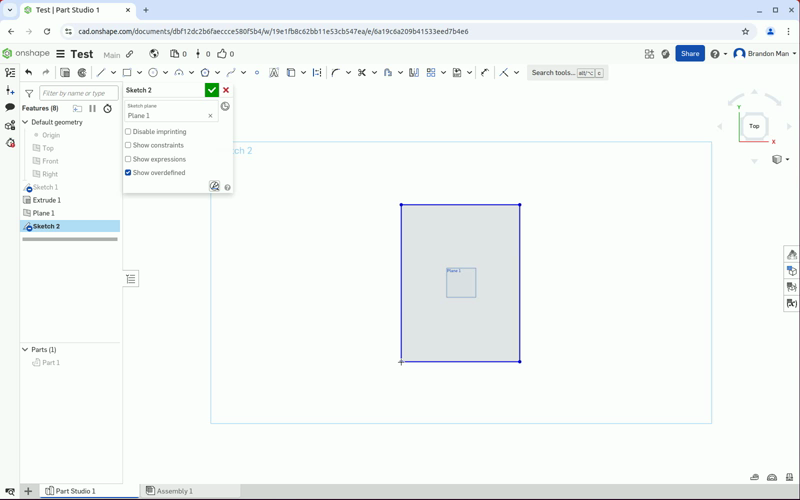
key_down(shift)
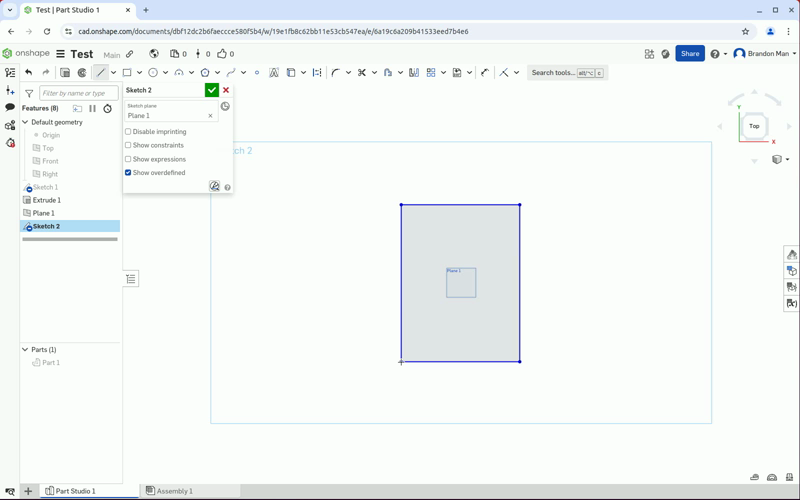
mouse_move(409, 353)
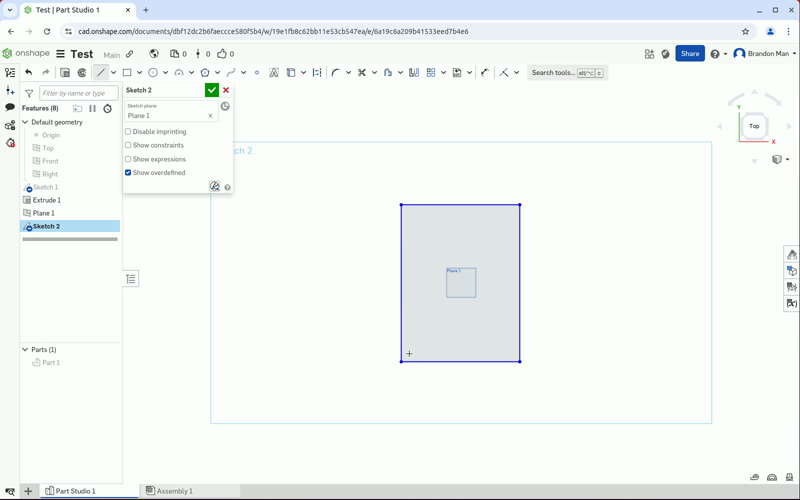
click(409, 353)
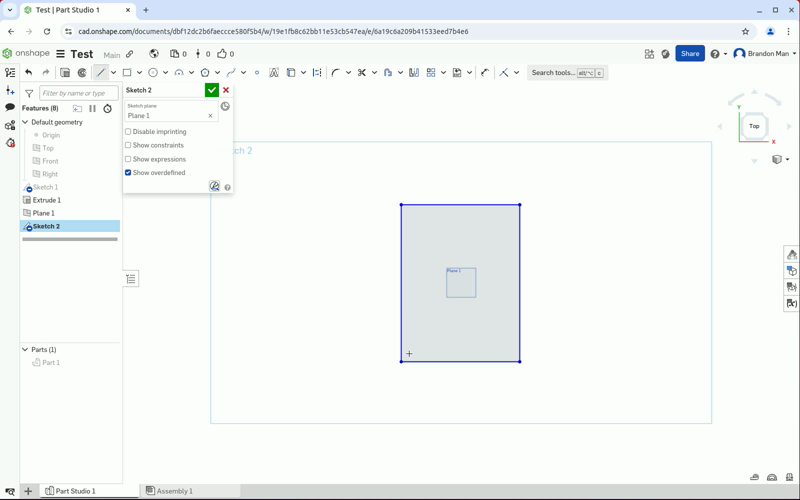
key_up(shift)
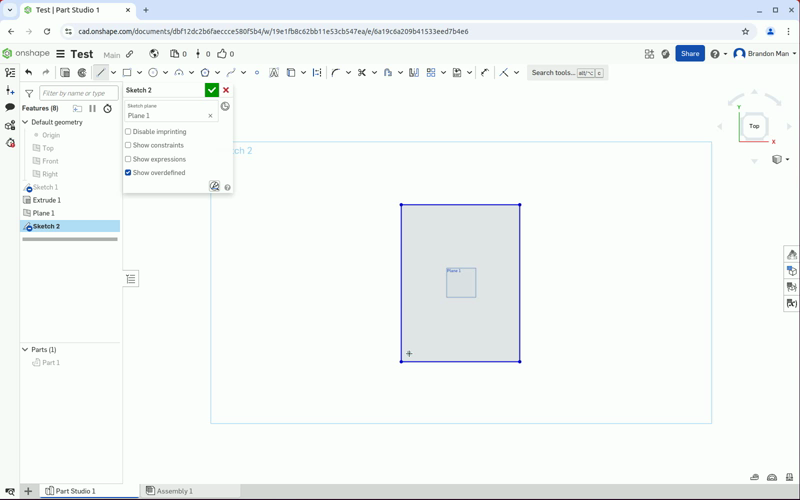
key_down(shift)
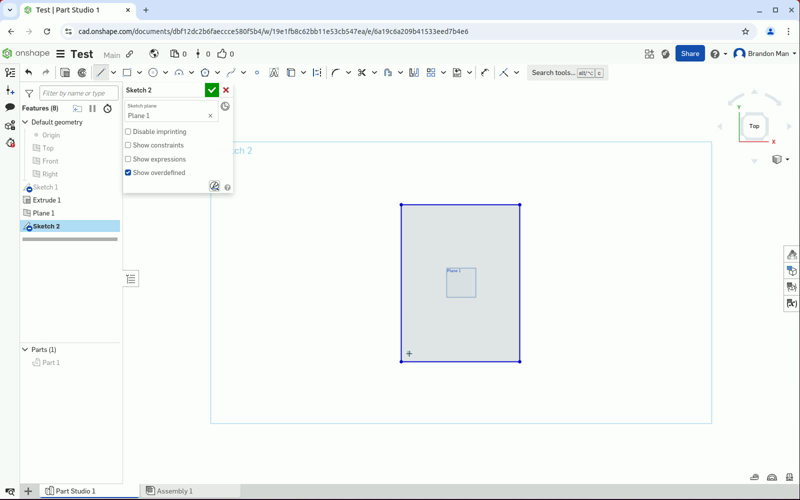
mouse_move(513, 353)
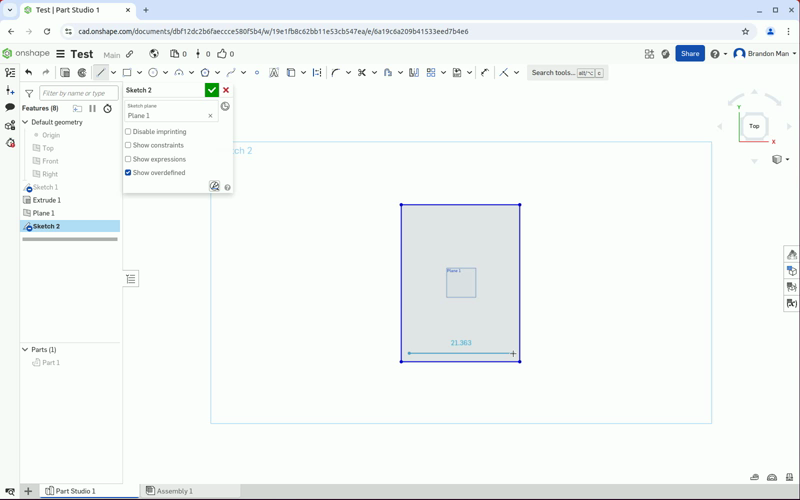
click(513, 353)
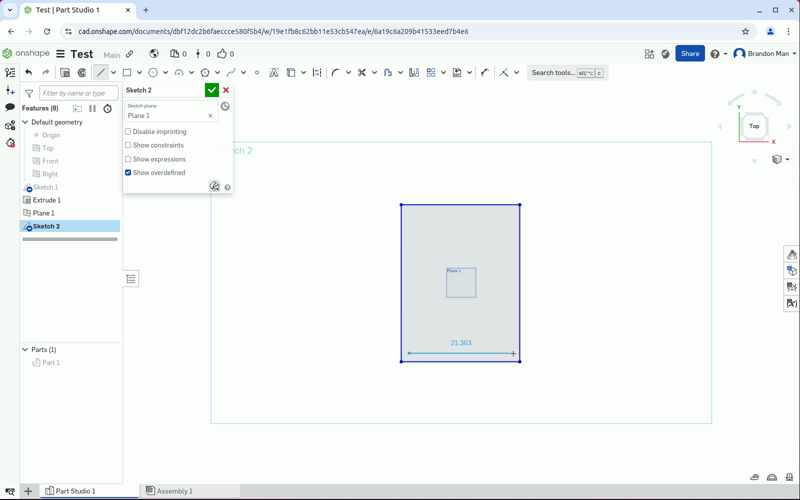
key_up(shift)
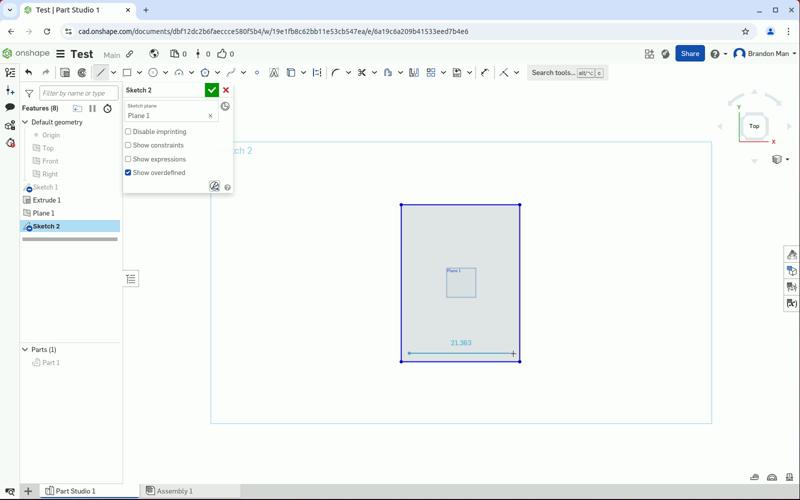
key_down(shift)
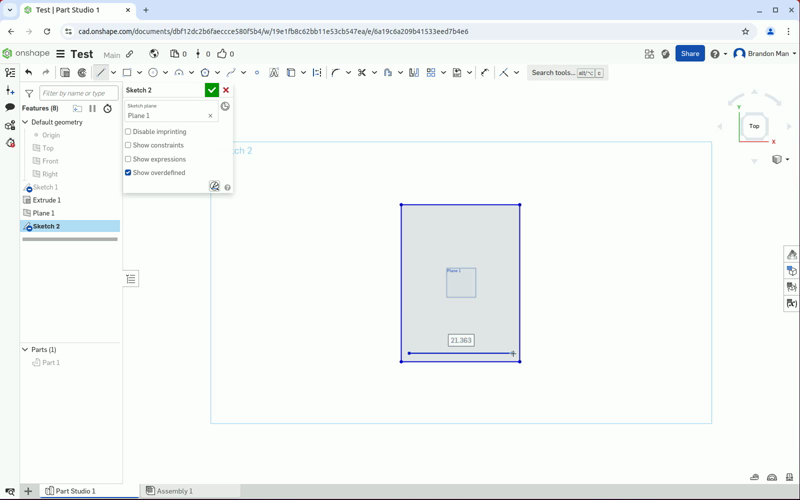
mouse_move(513, 213)
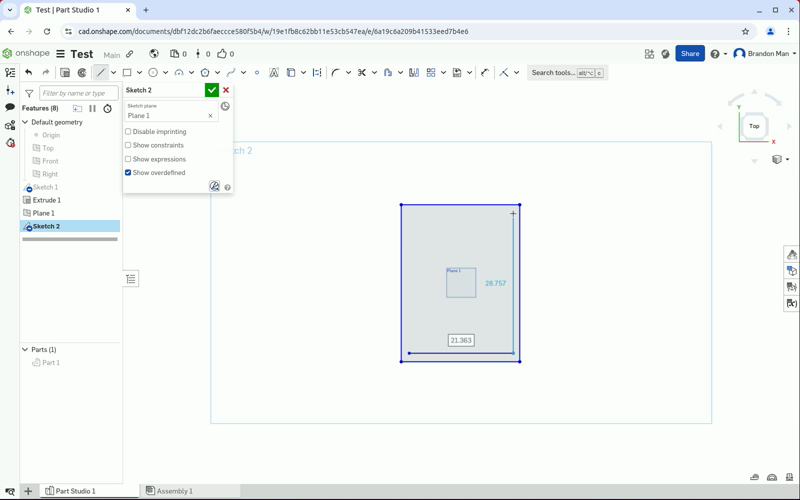
click(513, 213)
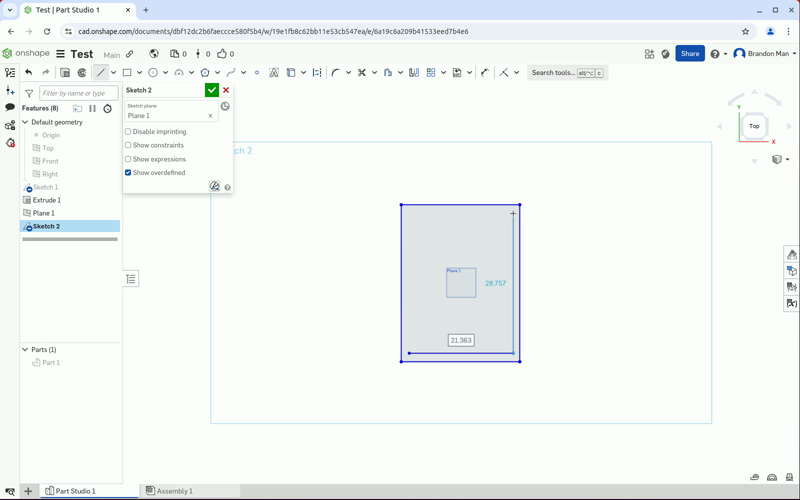
key_up(shift)
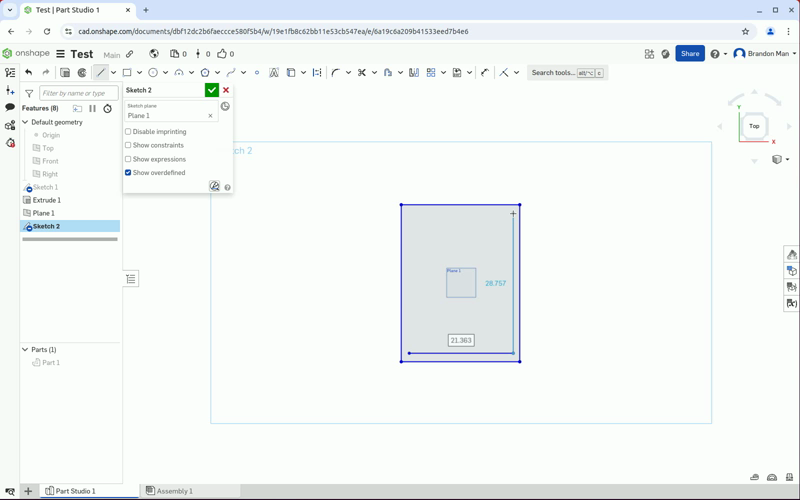
key_down(shift)
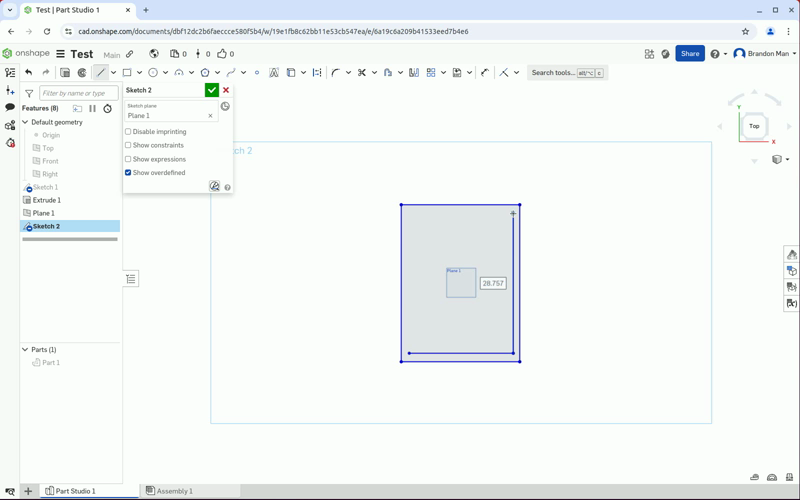
mouse_move(409, 213)
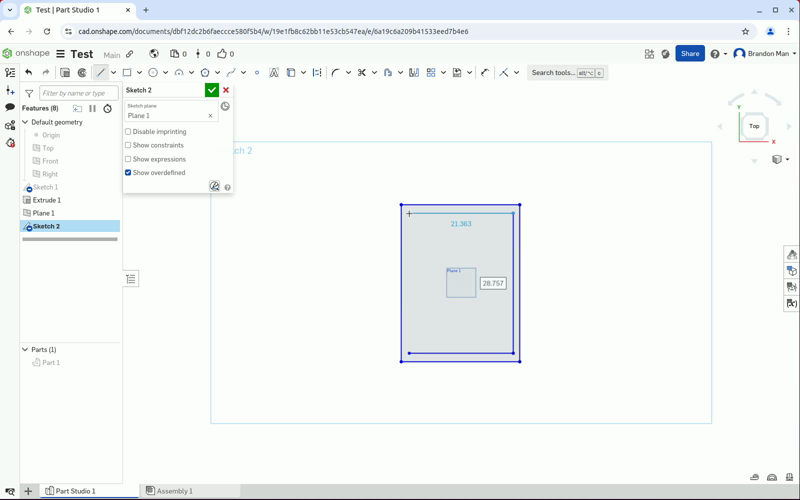
click(409, 213)
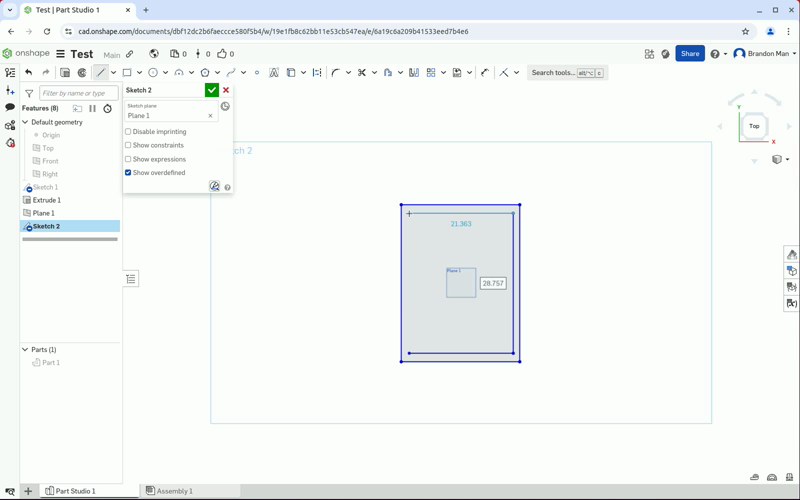
key_up(shift)
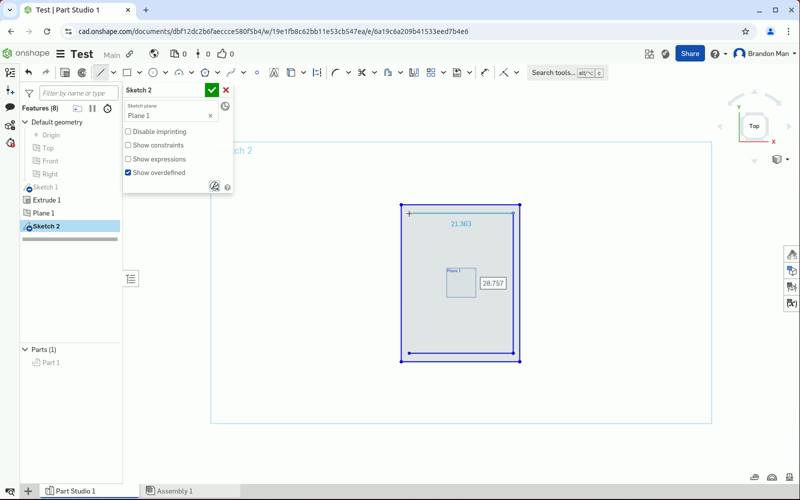
key_down(shift)
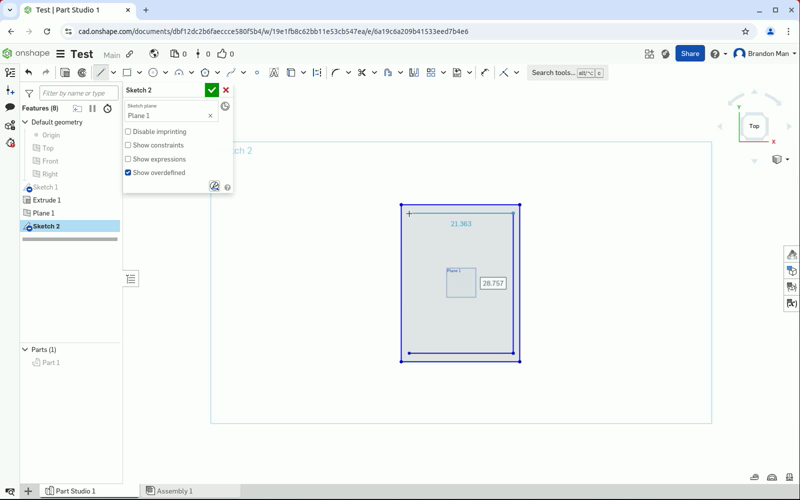
mouse_move(409, 353)
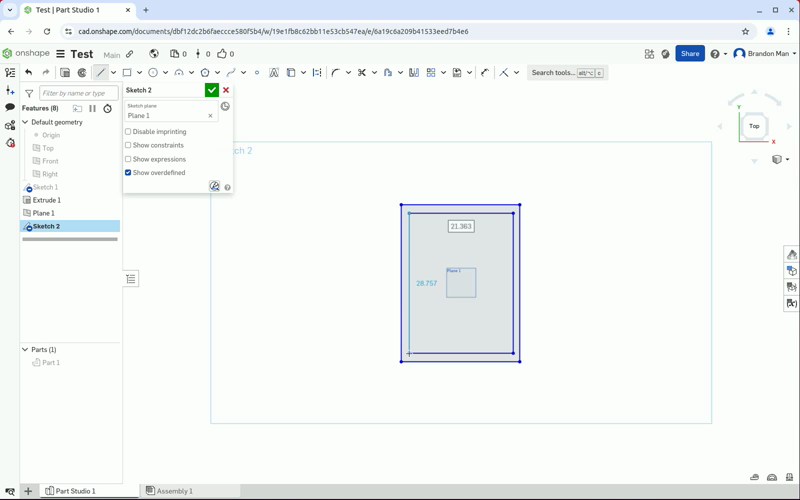
key_up(shift)
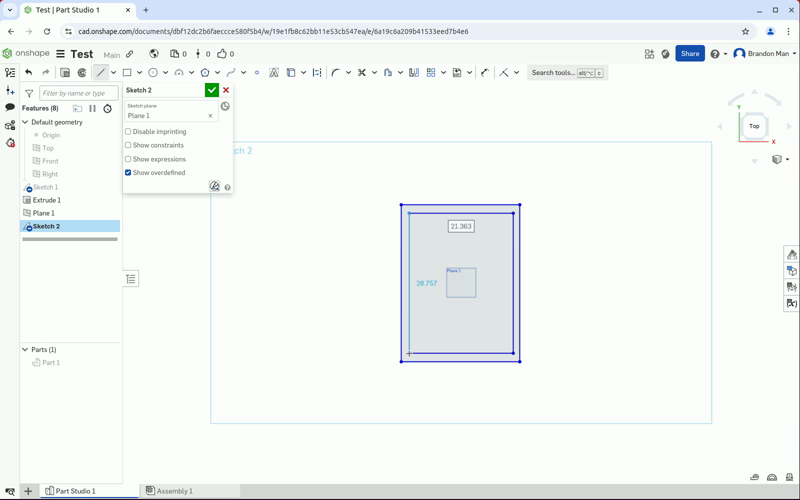
click(409, 353)
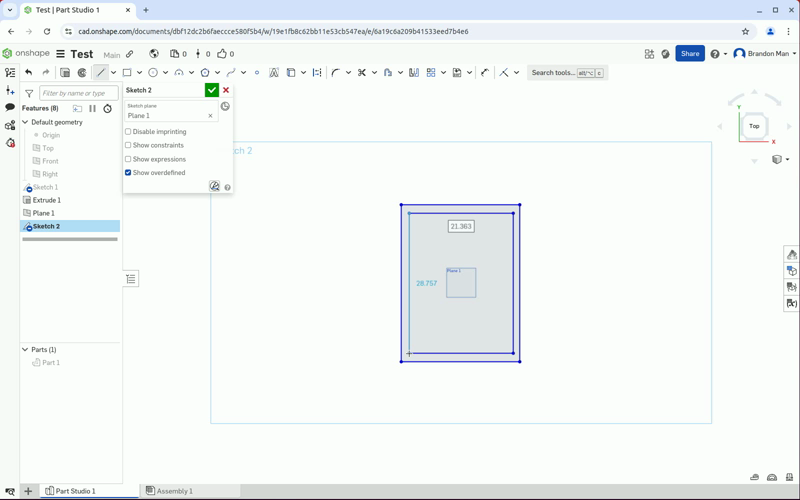
key(esc)
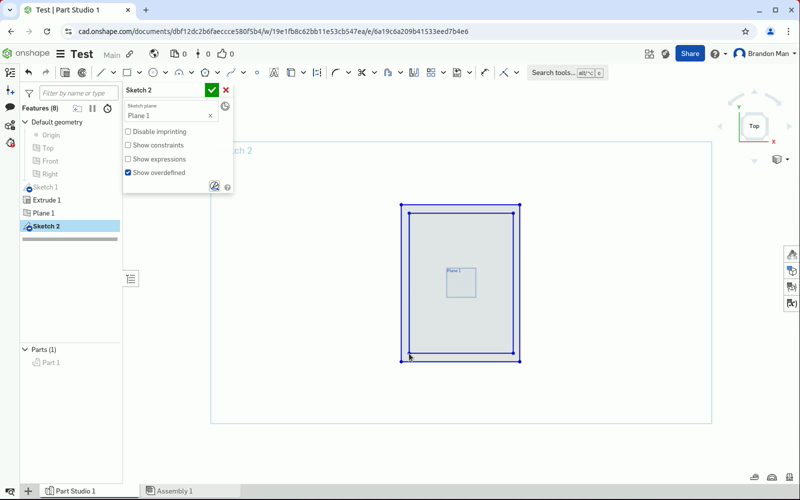
mouse_move(411, 356)
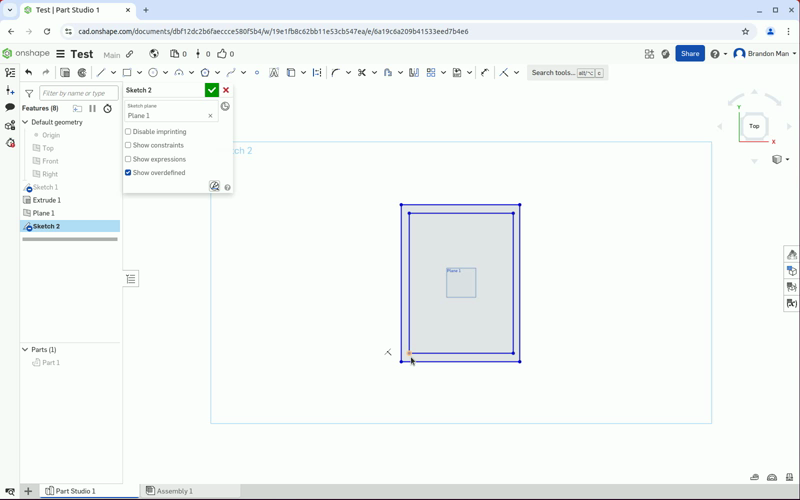
click(411, 356)
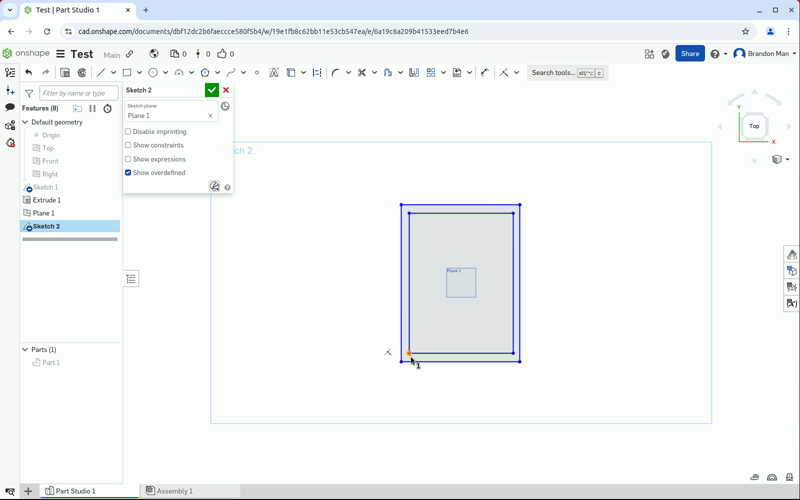
mouse_move(73, 352)
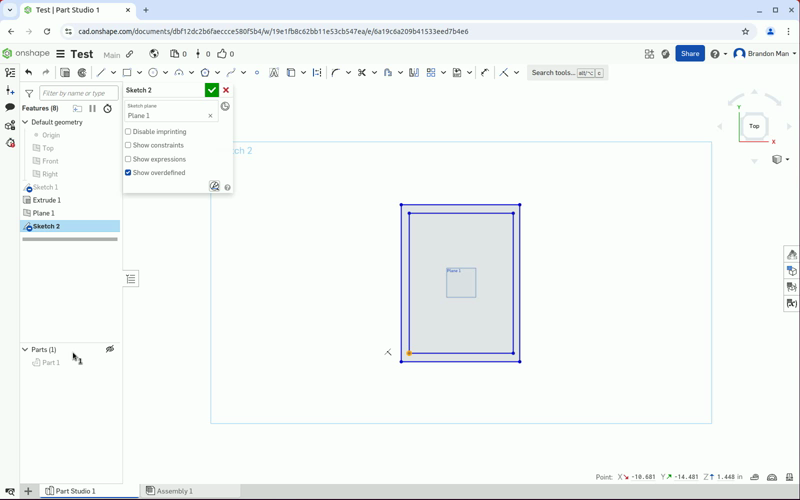
key(shift+y)
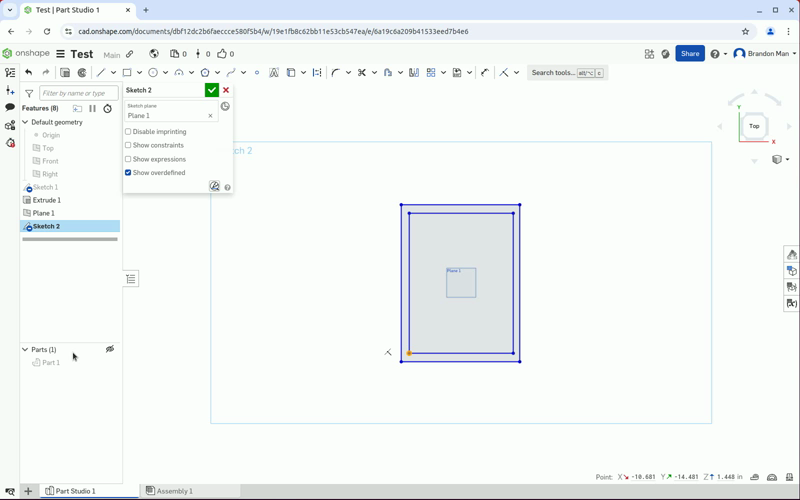
key(shift+e)
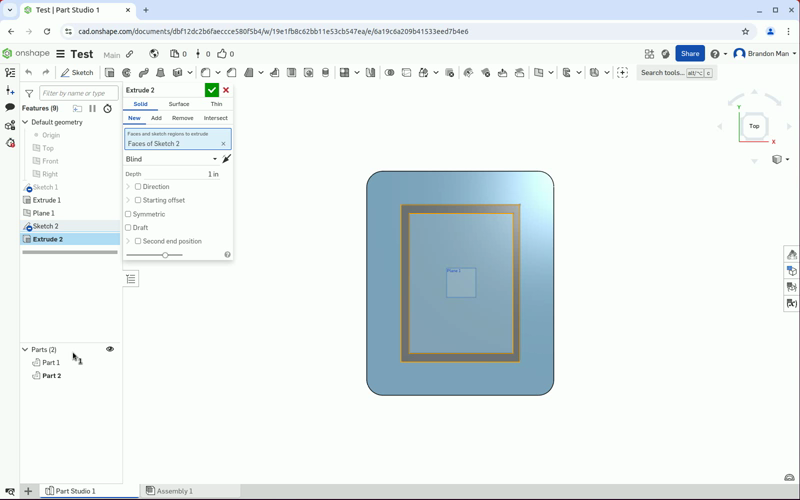
mouse_move(143, 106)
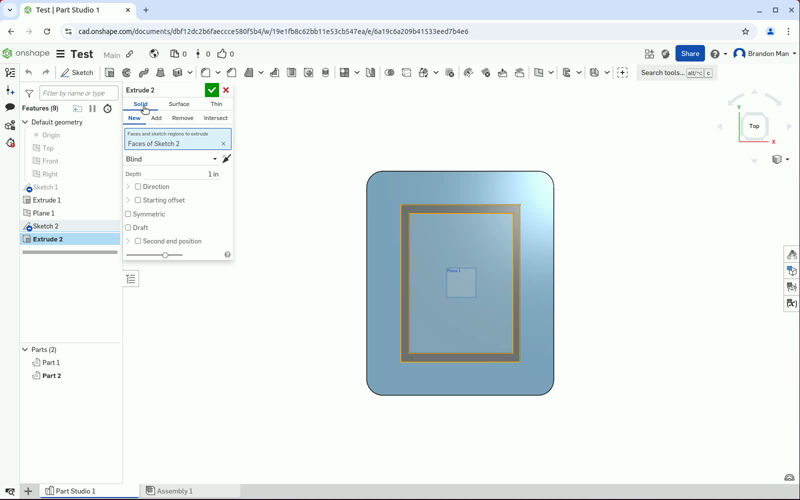
click(143, 106)
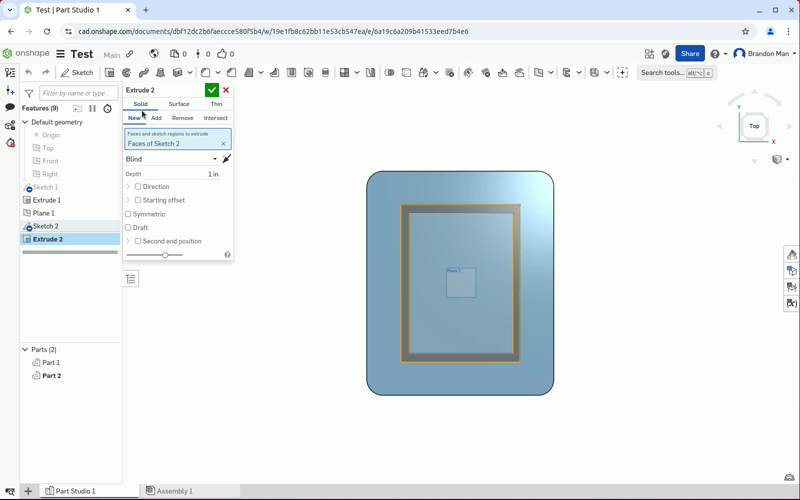
mouse_move(137, 120)
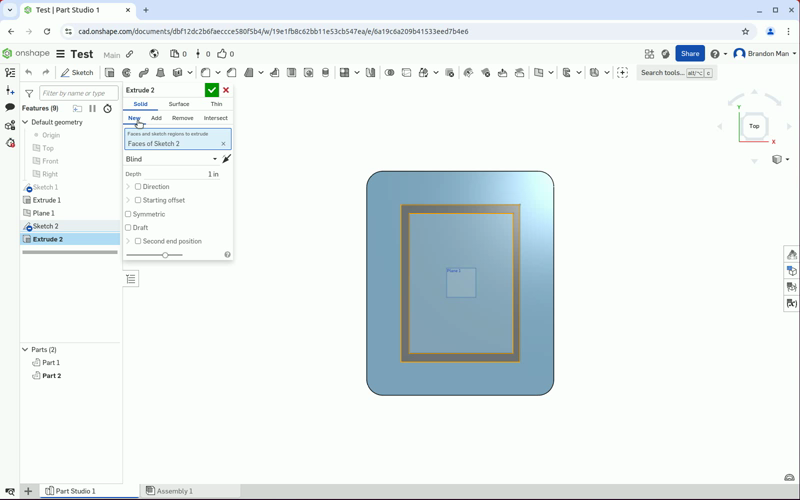
click(137, 120)
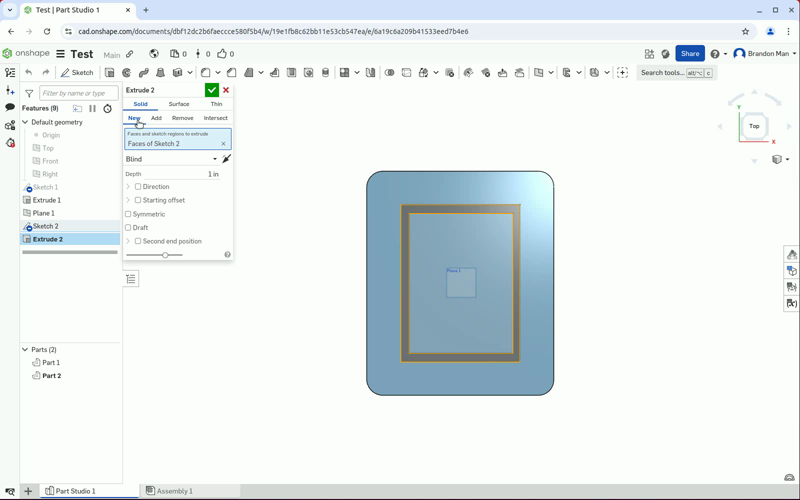
key(tab, 4)
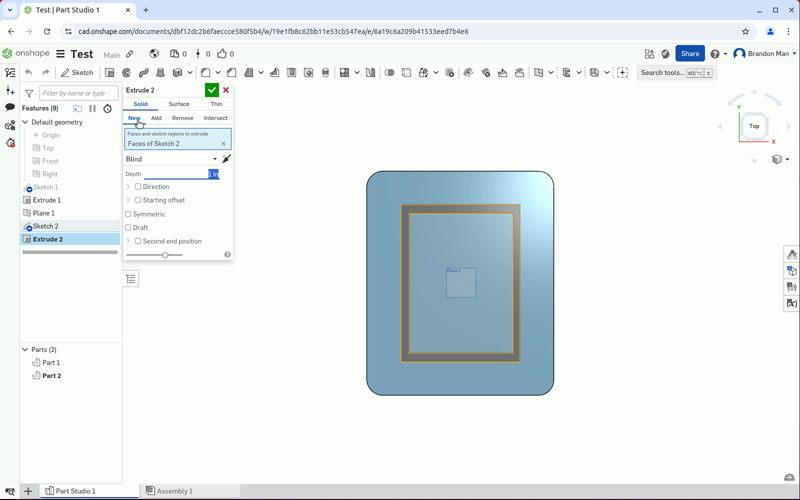
text(4.574)
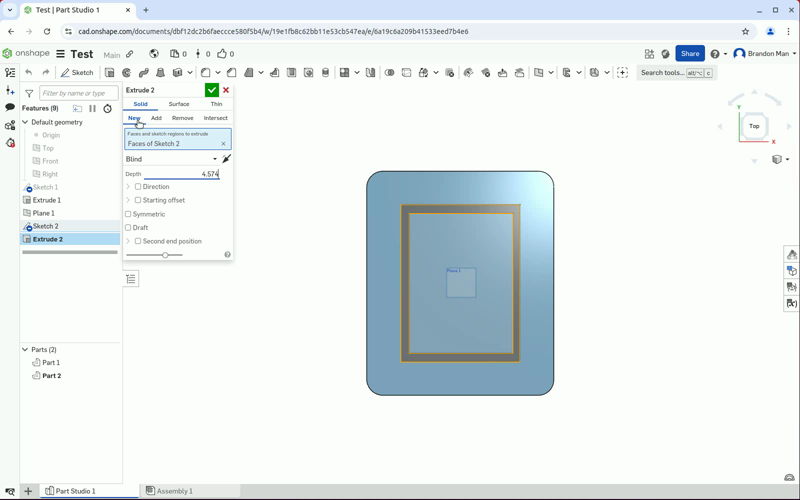
key(enter)
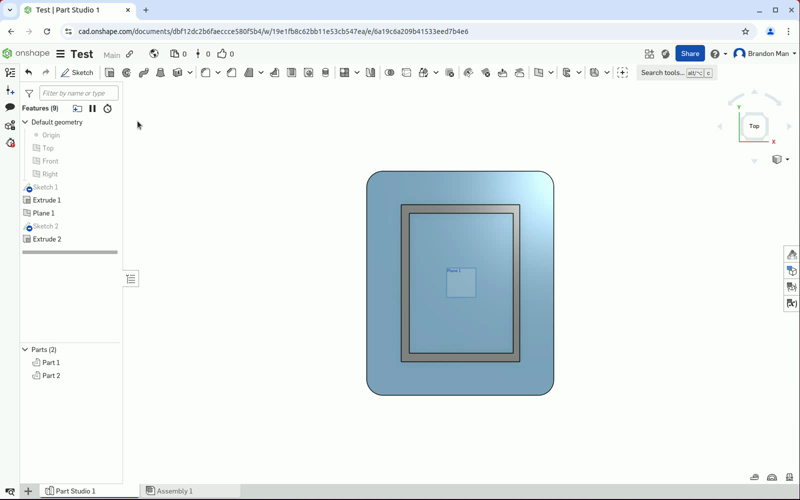
key(shift+h)
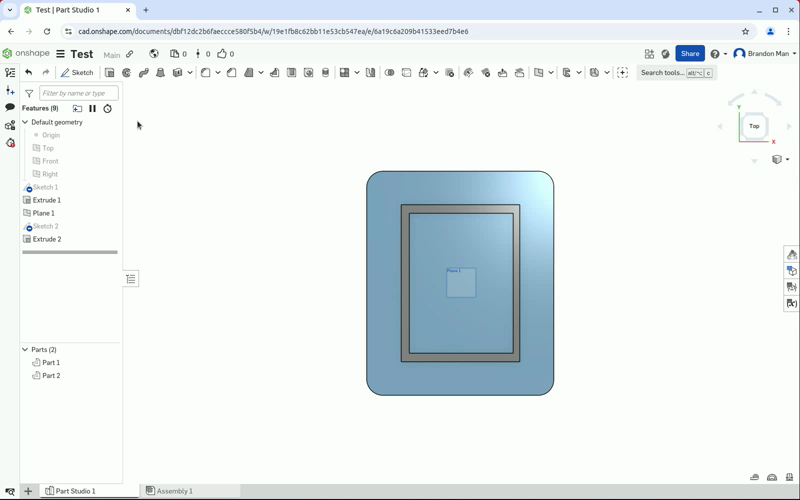
key(shift+h)
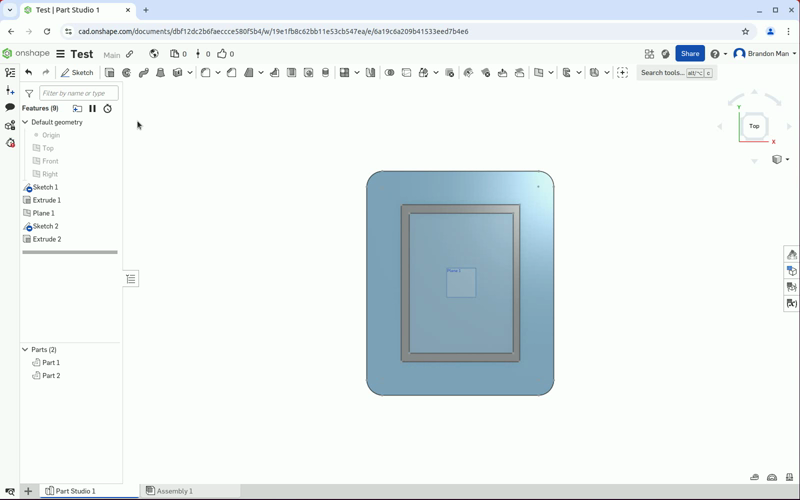
key(shift+7)
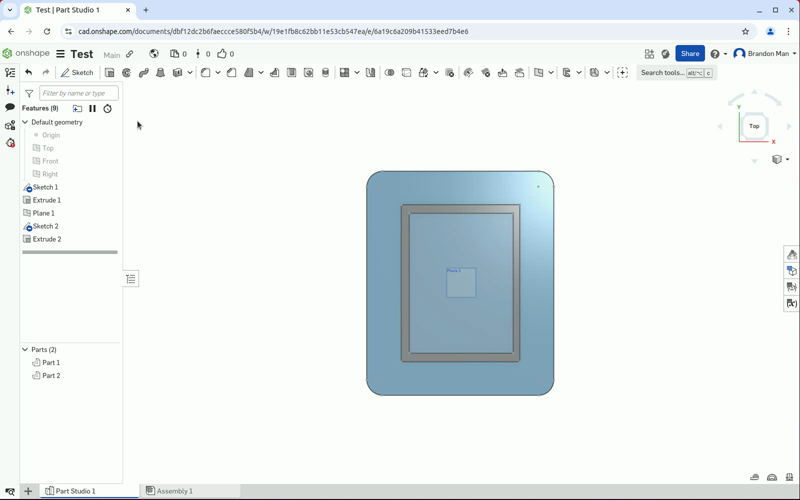
key(up, 3)
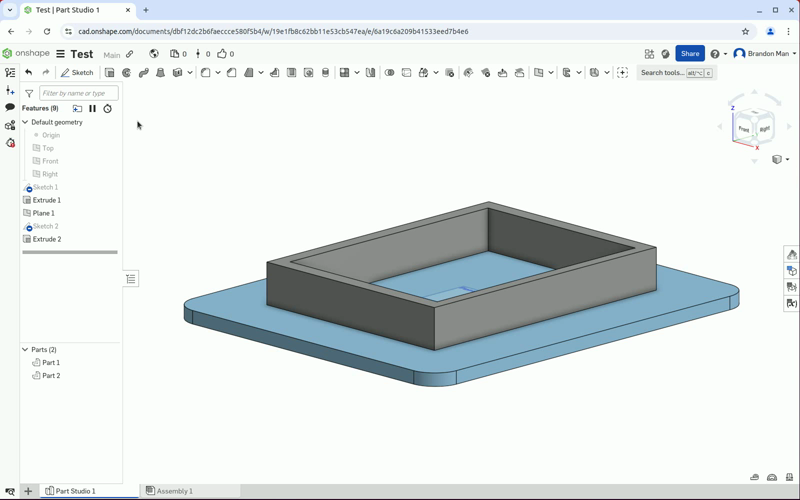
key(left, 3)
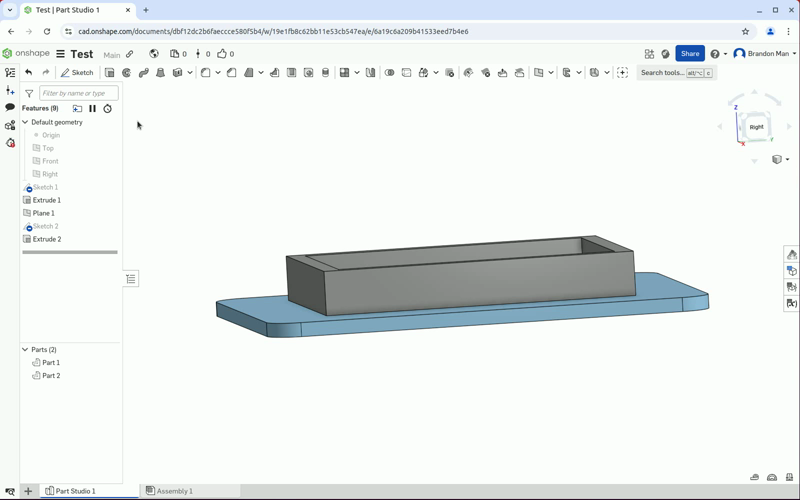
key(right, 3)
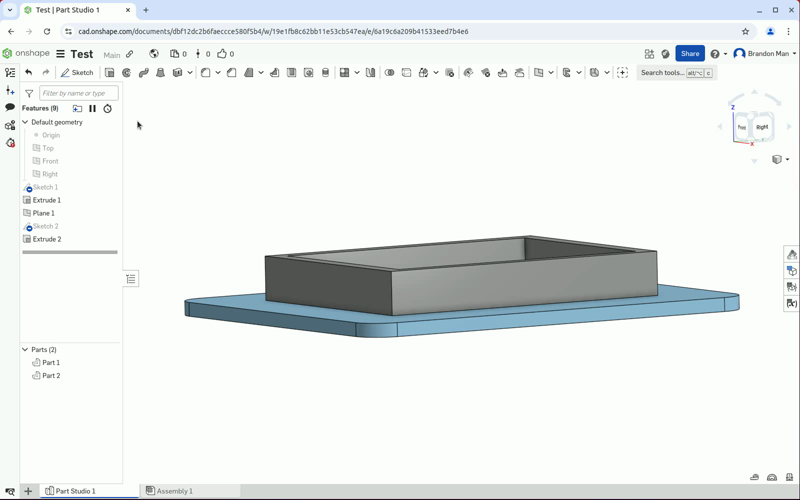
key(down, 3)
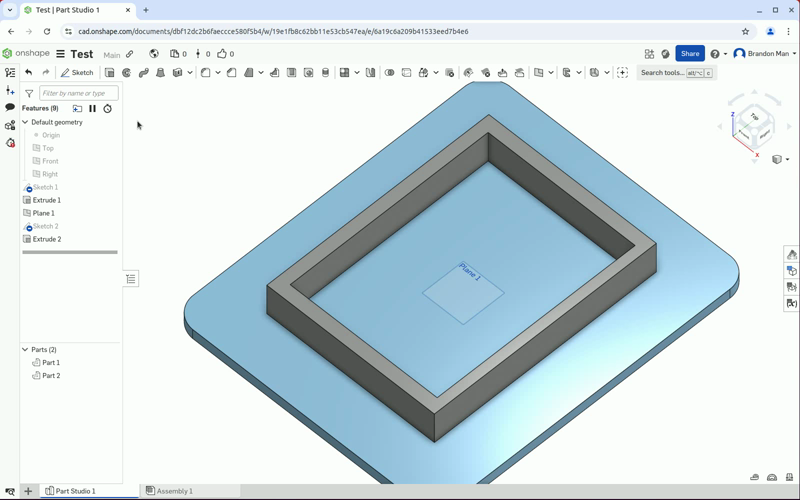
mouse_move(73, 189)
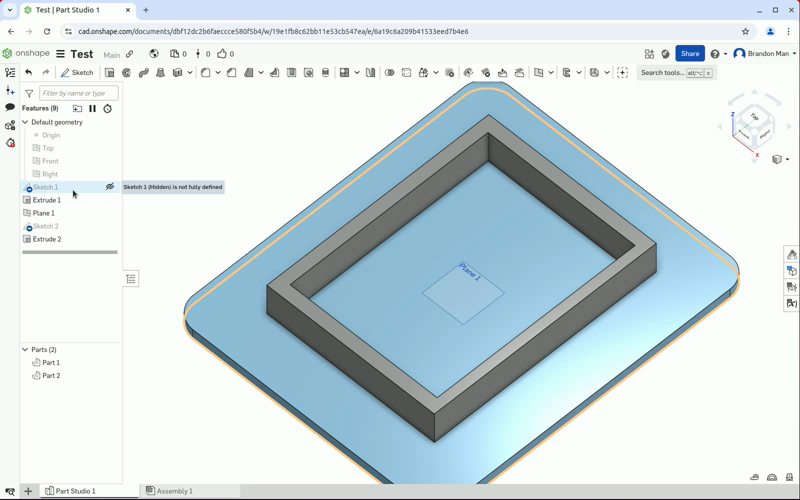
click(73, 189)